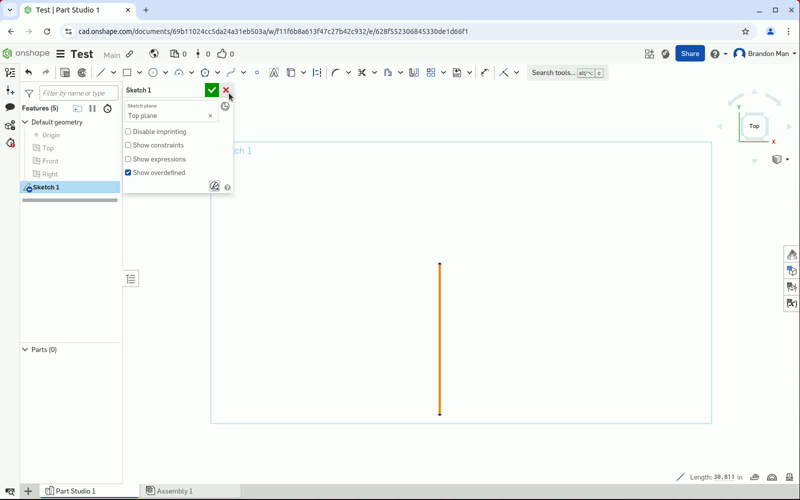
key(shift+h)
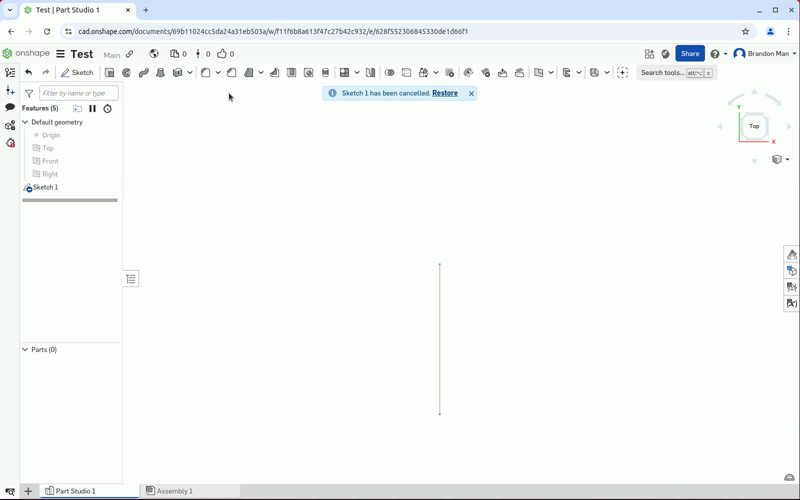
key(shift+s)
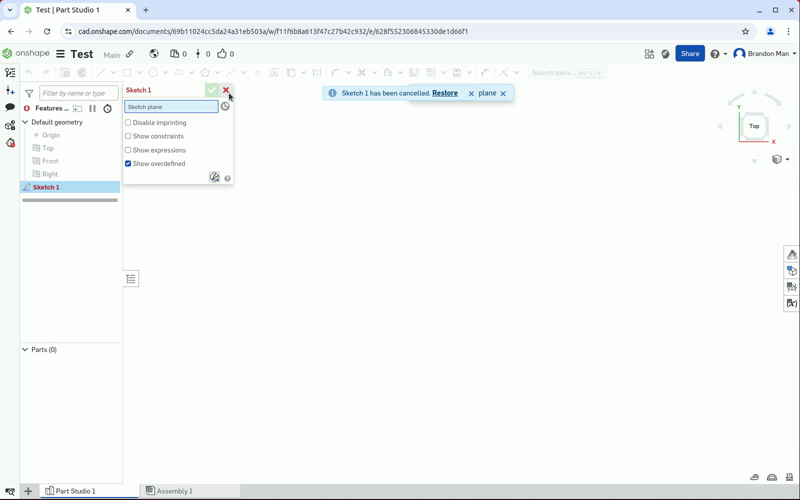
mouse_move(73, 150)
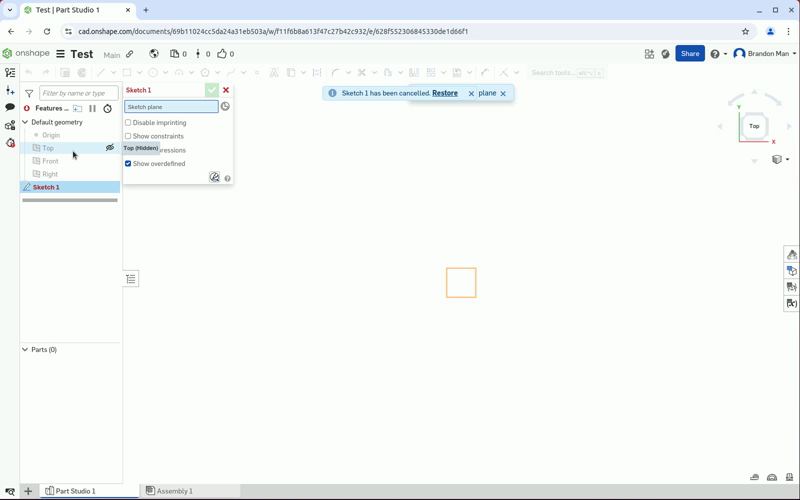
click(73, 150)
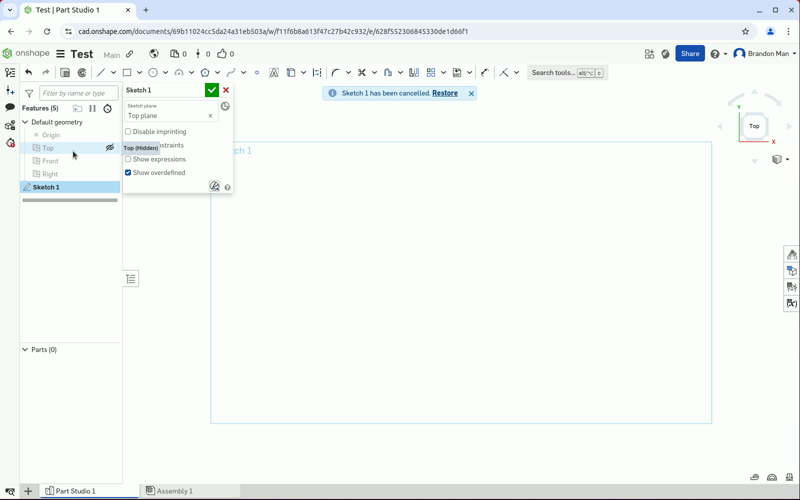
mouse_move(73, 352)
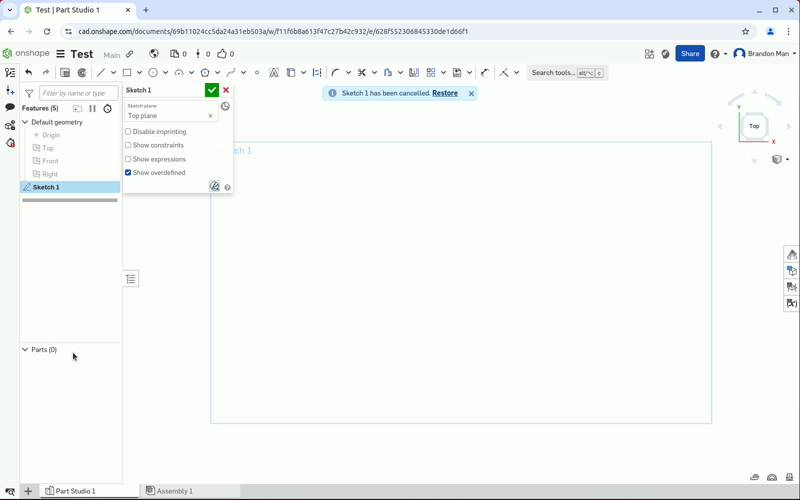
key(y)
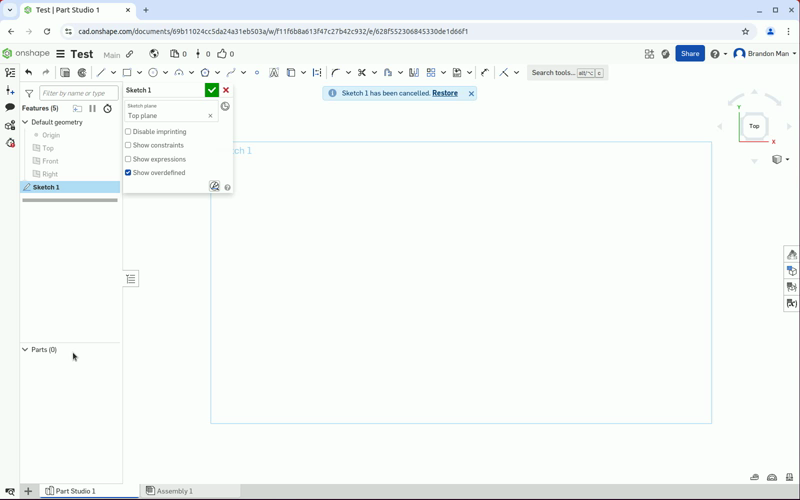
key(l)
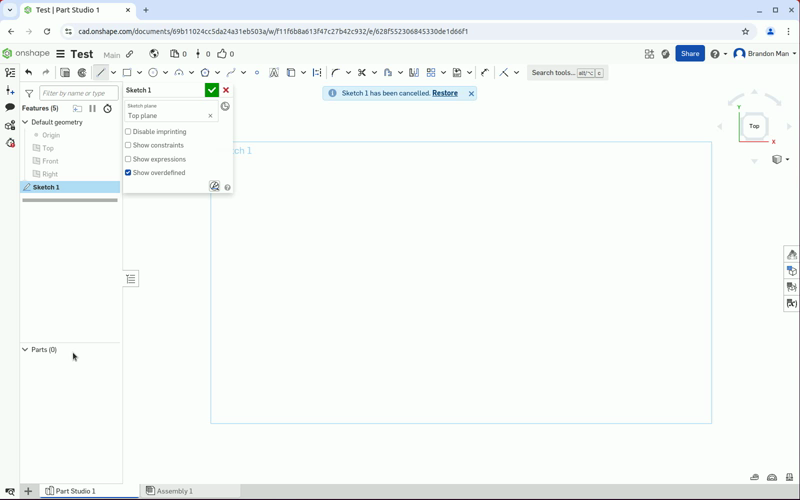
key_down(shift)
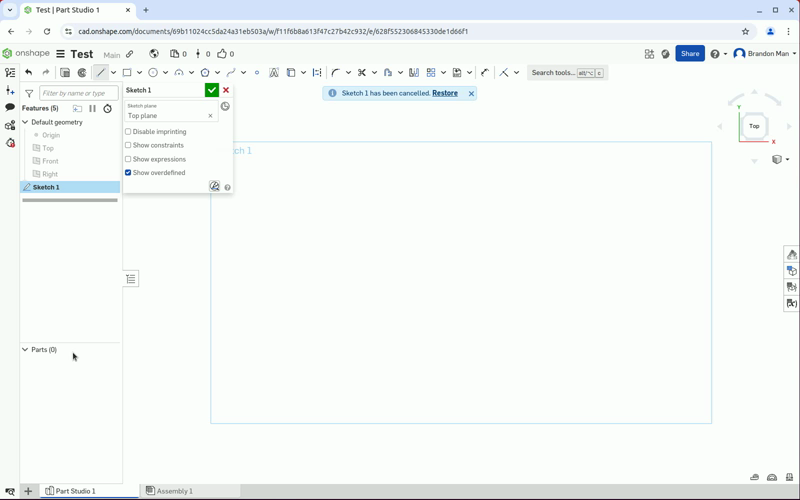
mouse_move(348, 395)
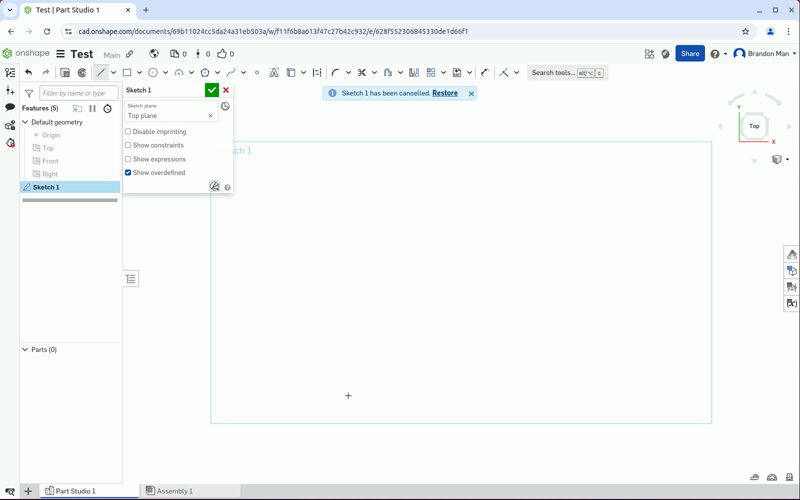
click(348, 395)
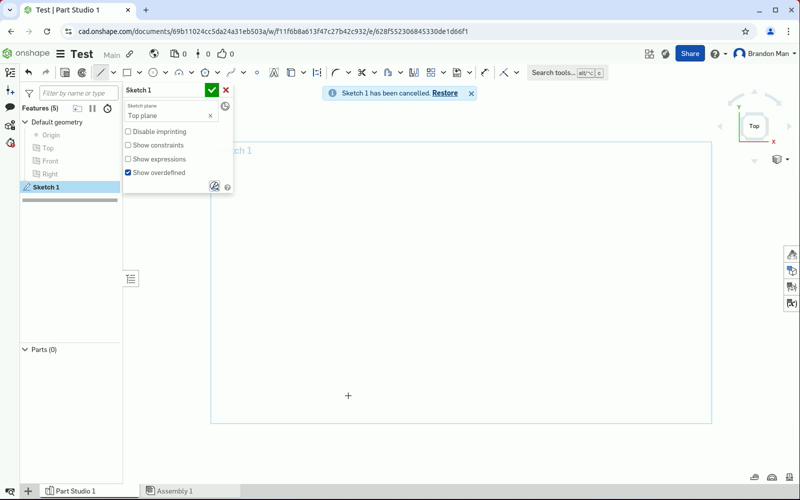
key_up(shift)
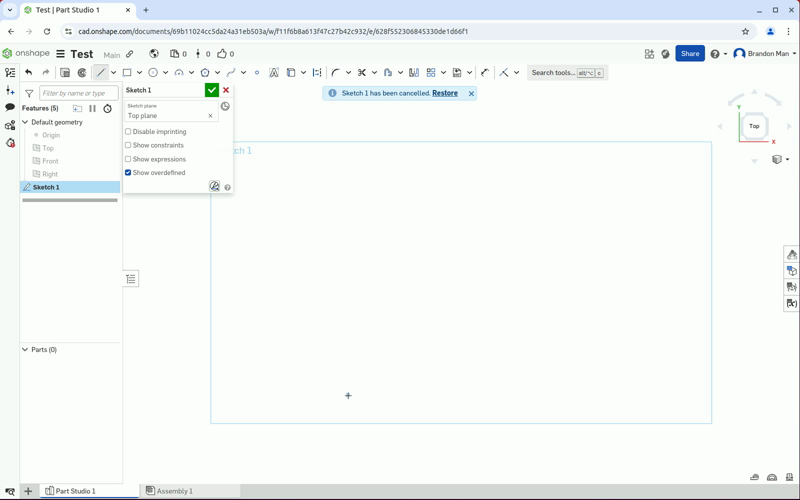
key_down(shift)
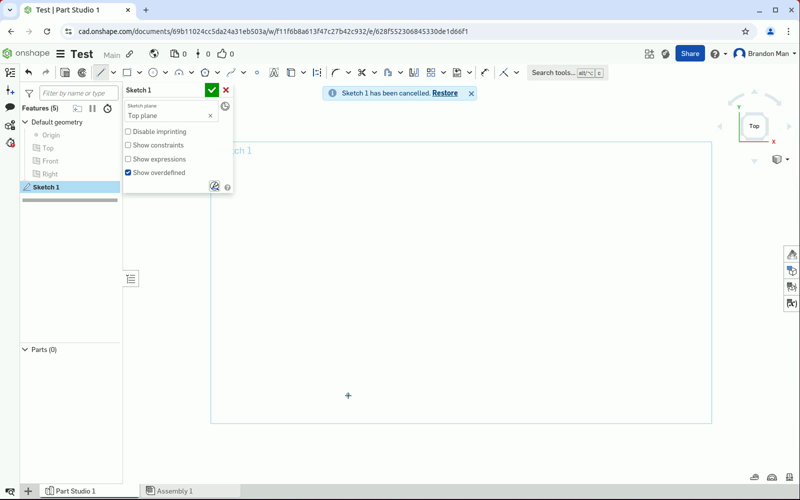
mouse_move(572, 395)
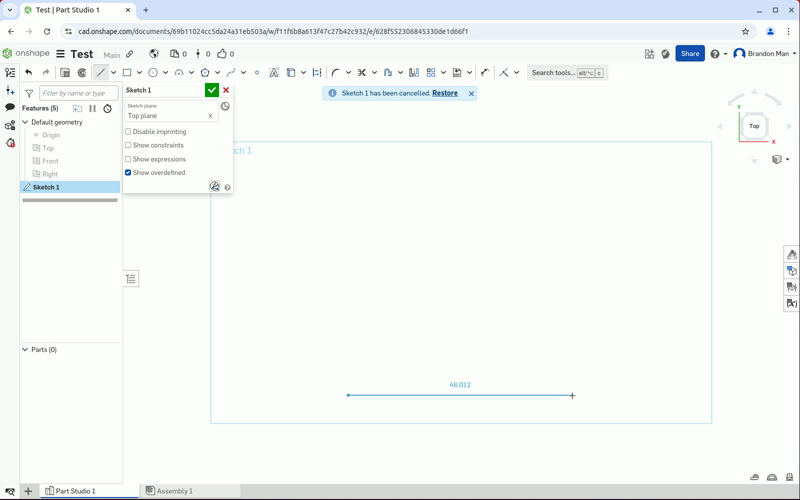
click(572, 395)
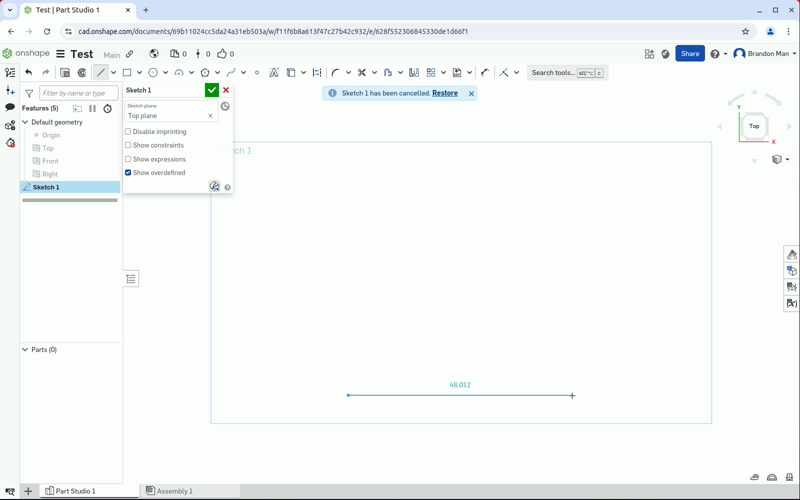
key_up(shift)
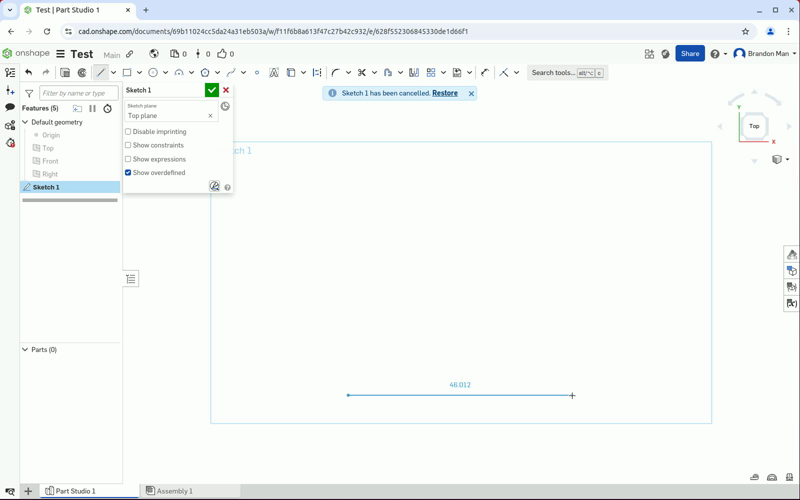
key_down(shift)
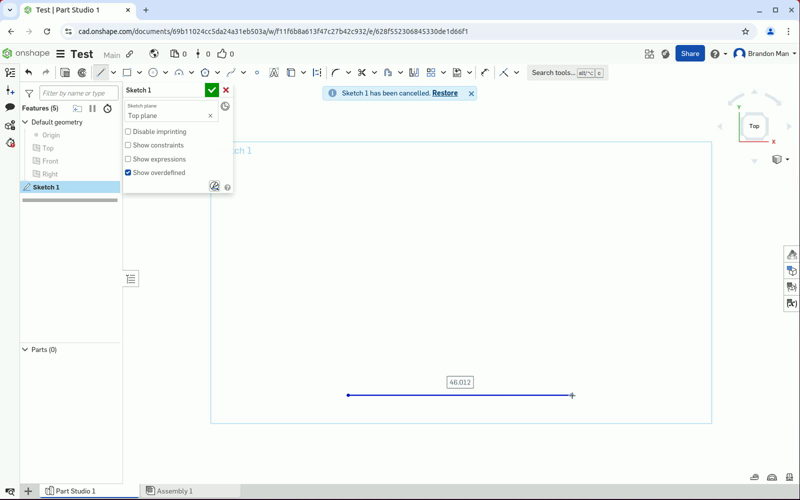
mouse_move(572, 171)
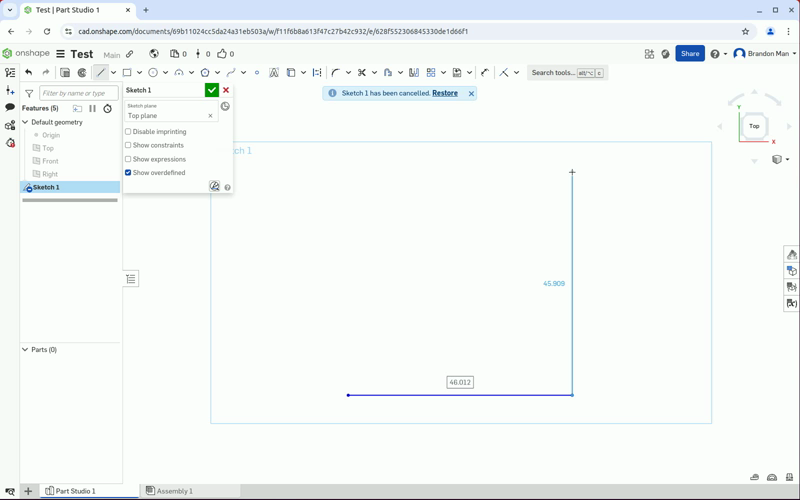
click(572, 171)
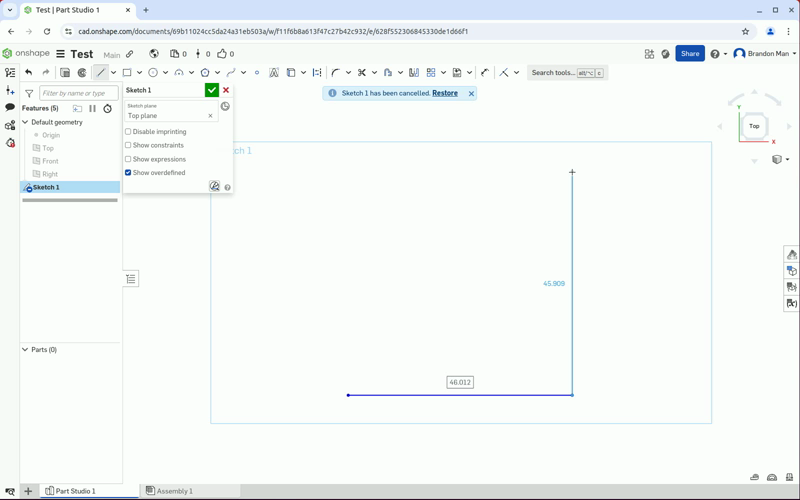
key_up(shift)
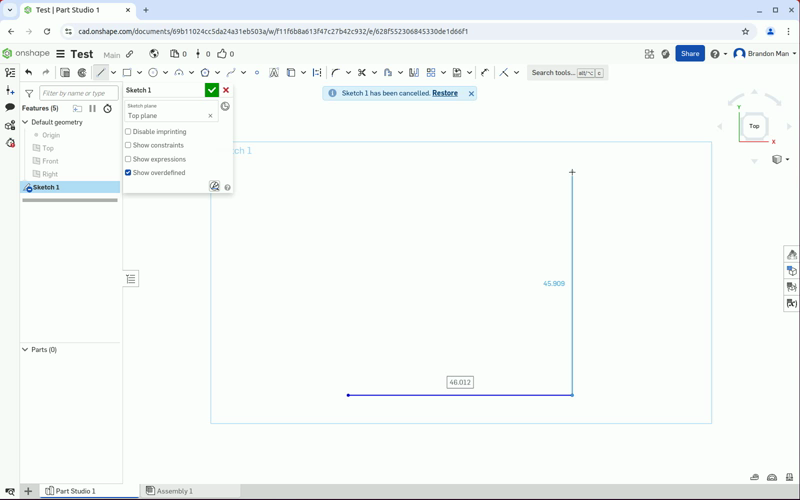
key_down(shift)
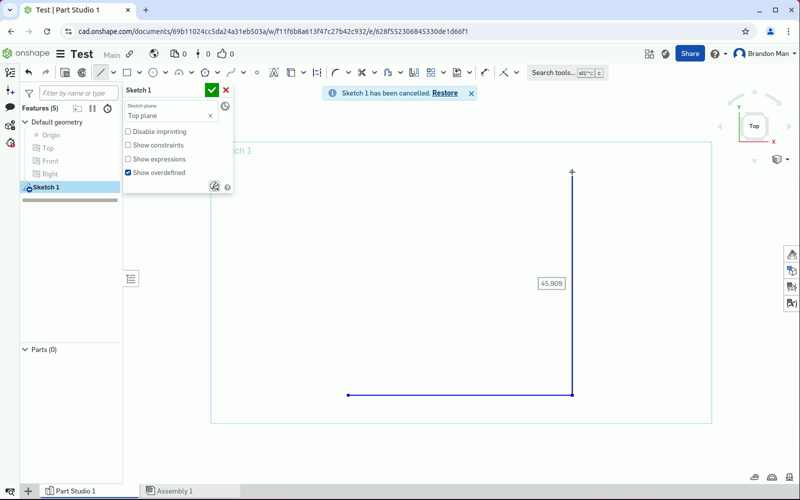
mouse_move(348, 171)
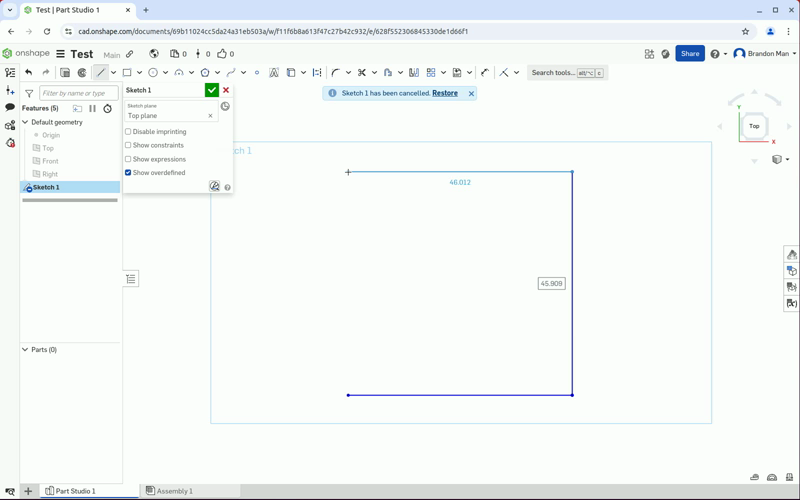
click(348, 171)
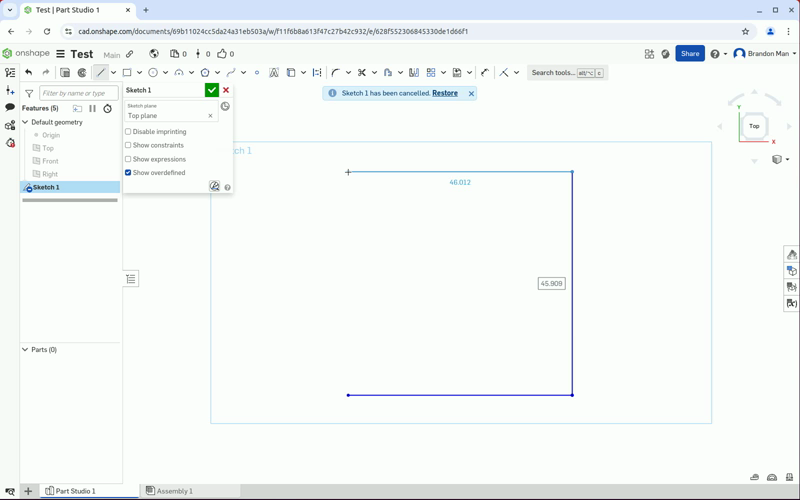
key_up(shift)
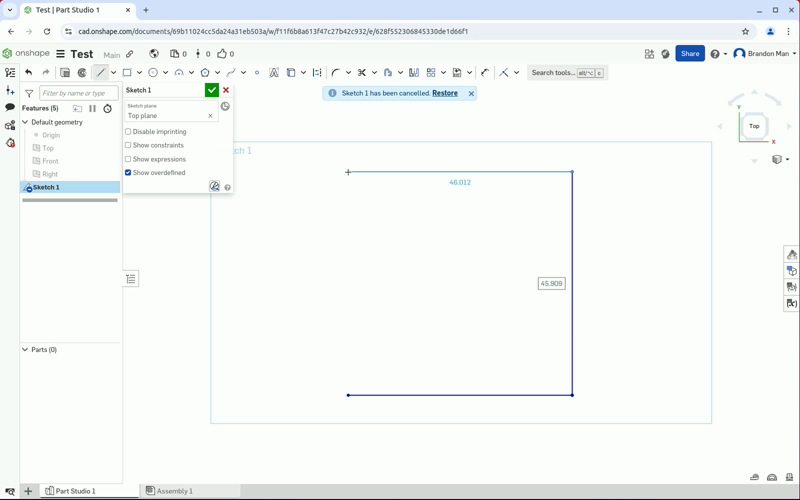
key_down(shift)
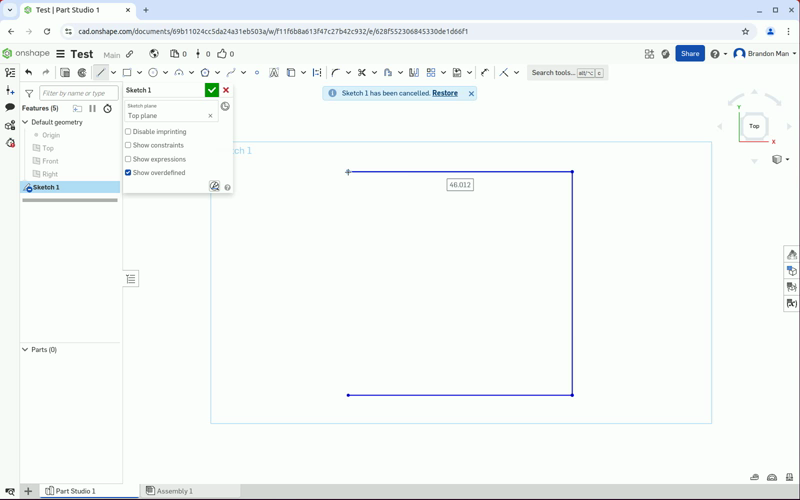
mouse_move(348, 395)
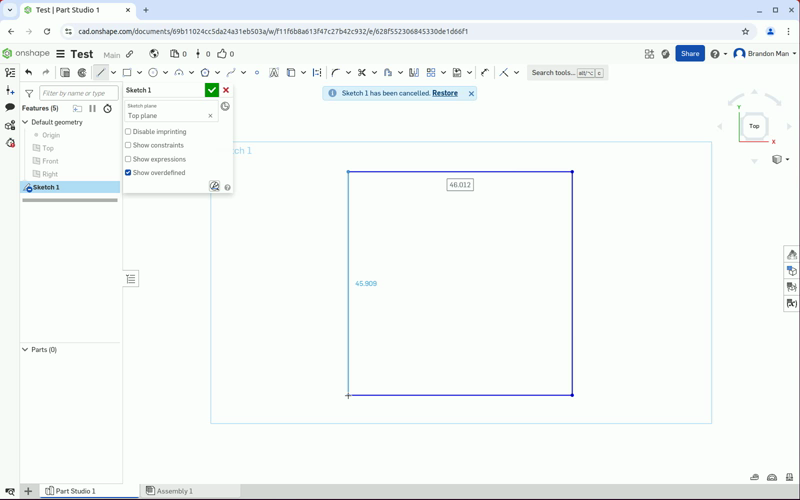
key_up(shift)
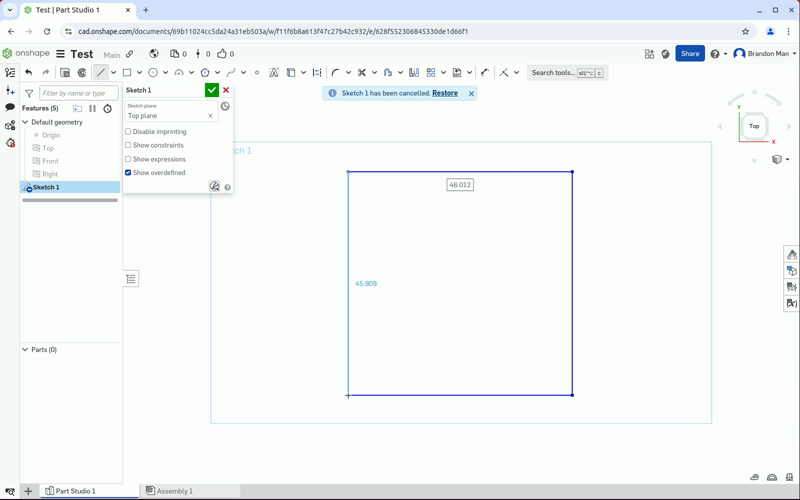
click(348, 395)
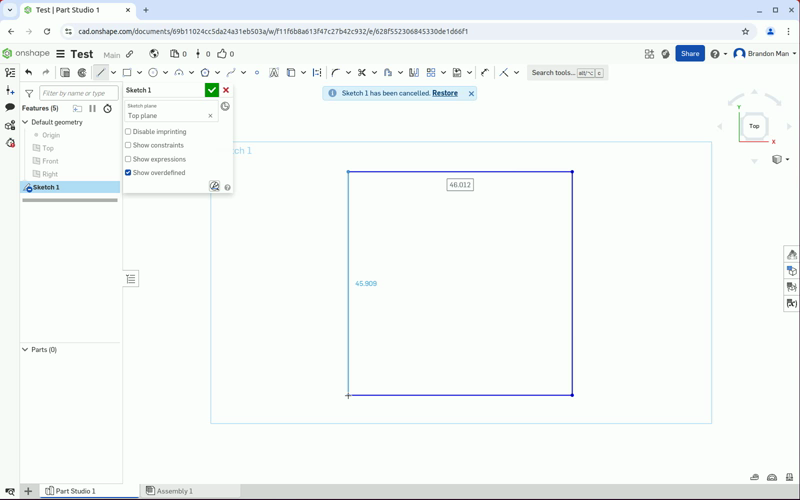
key(esc)
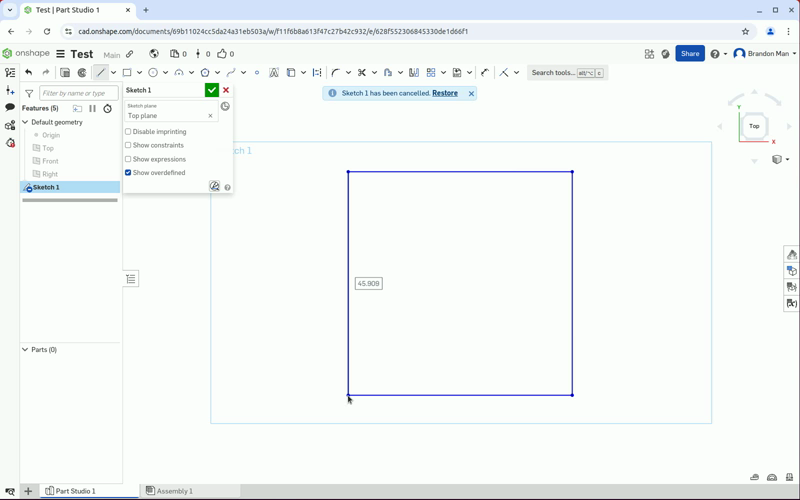
mouse_move(441, 230)
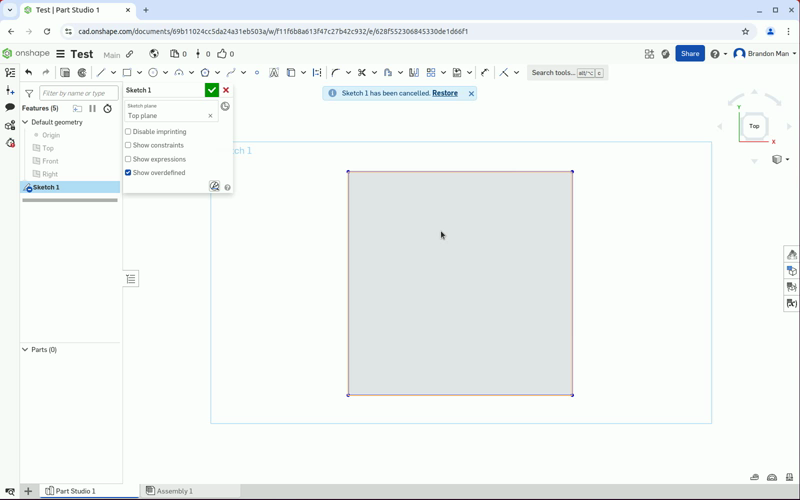
click(441, 230)
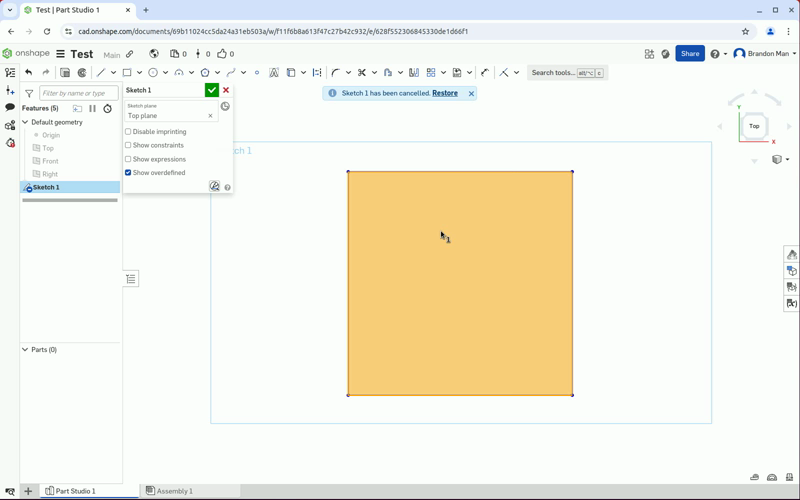
mouse_move(73, 352)
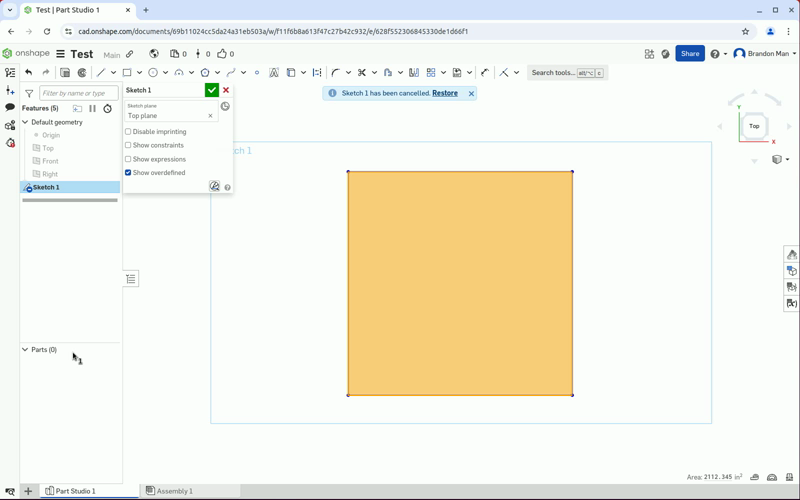
key(shift+y)
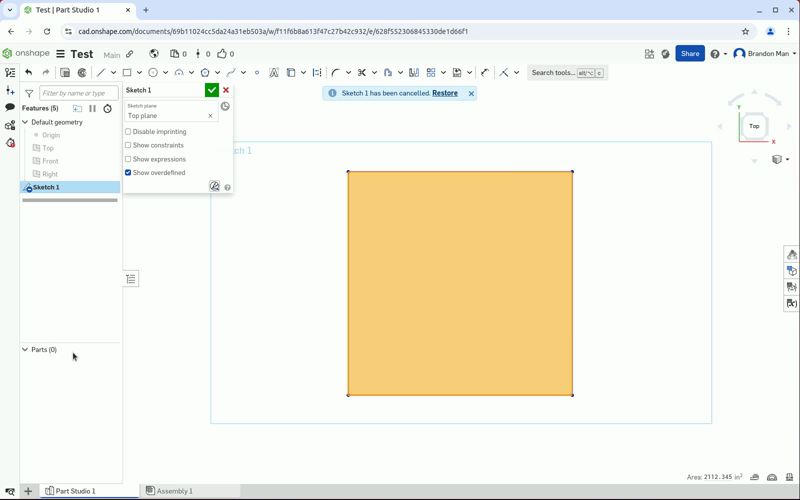
key(shift+e)
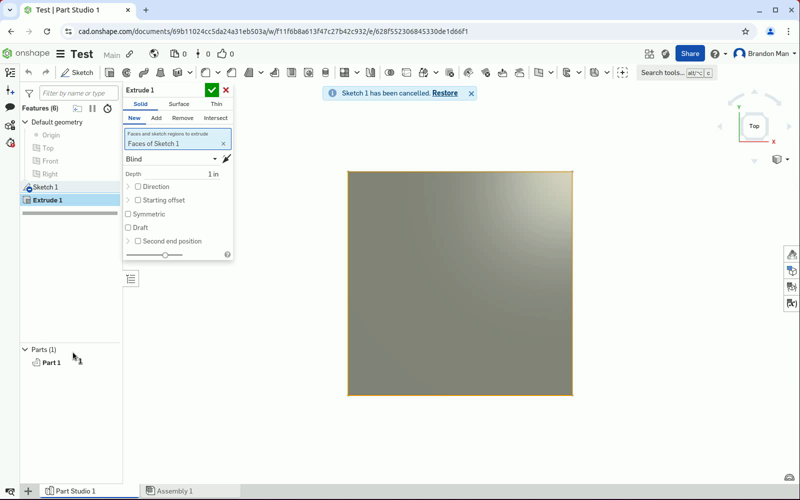
mouse_move(143, 106)
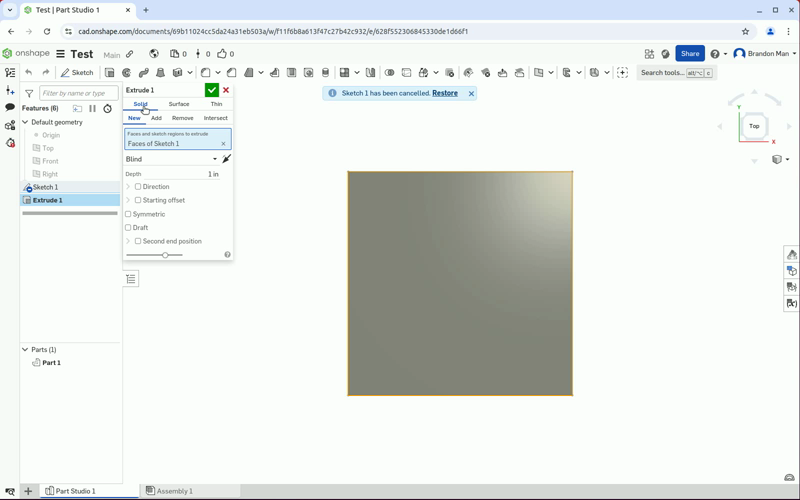
click(143, 106)
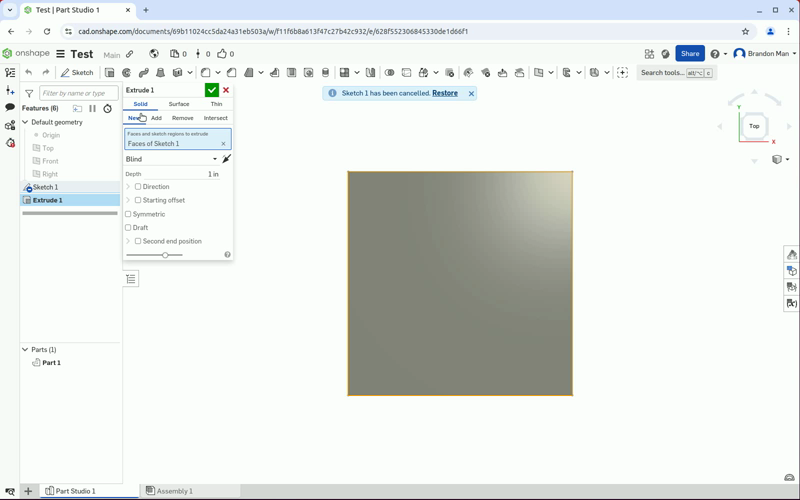
mouse_move(137, 120)
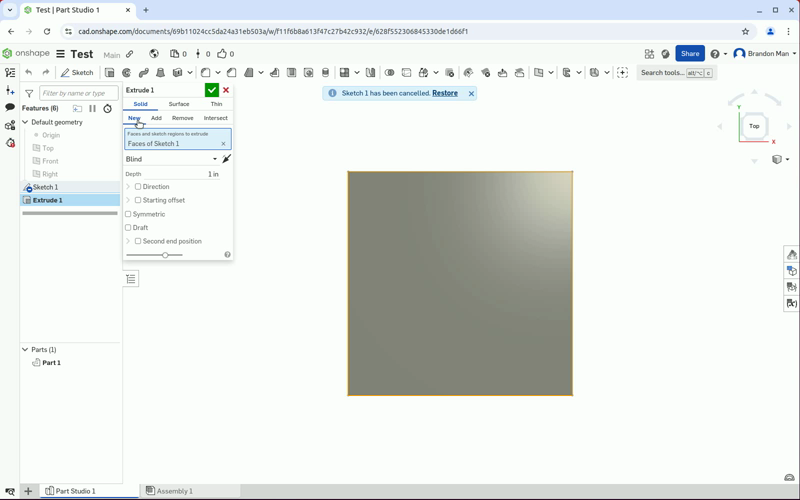
click(137, 120)
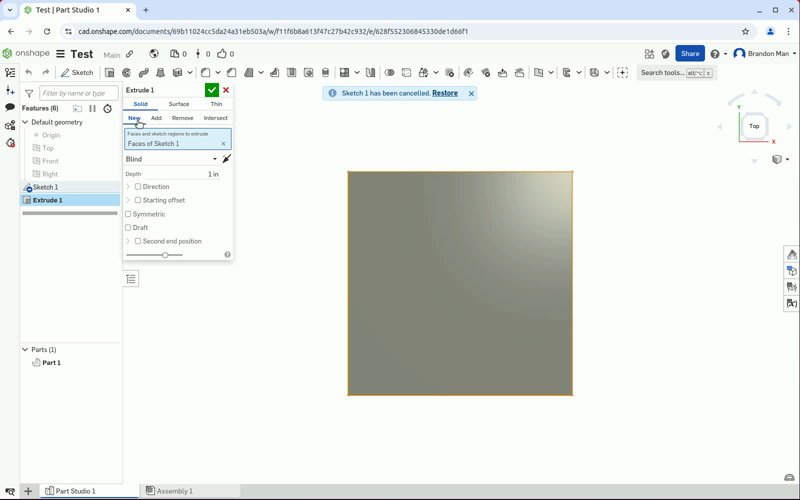
key(tab, 4)
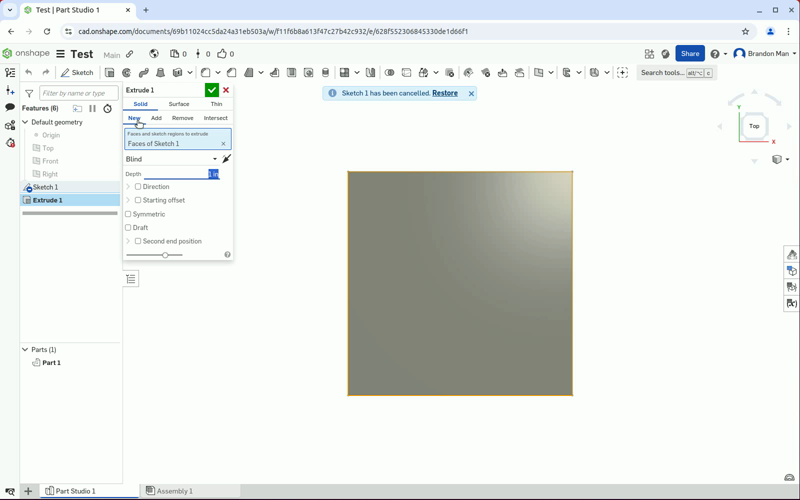
text(1.926)
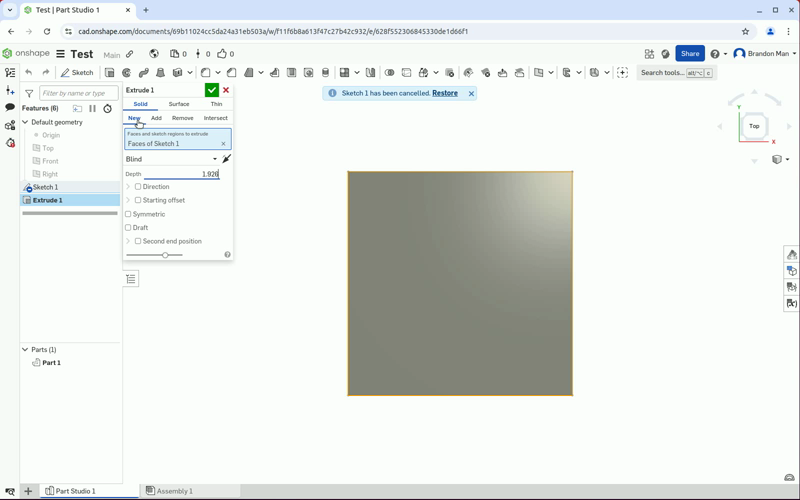
key(enter)
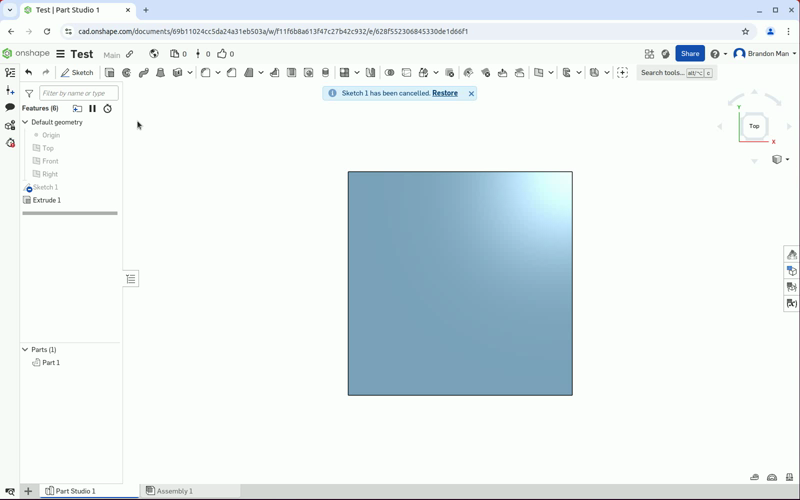
key(shift+h)
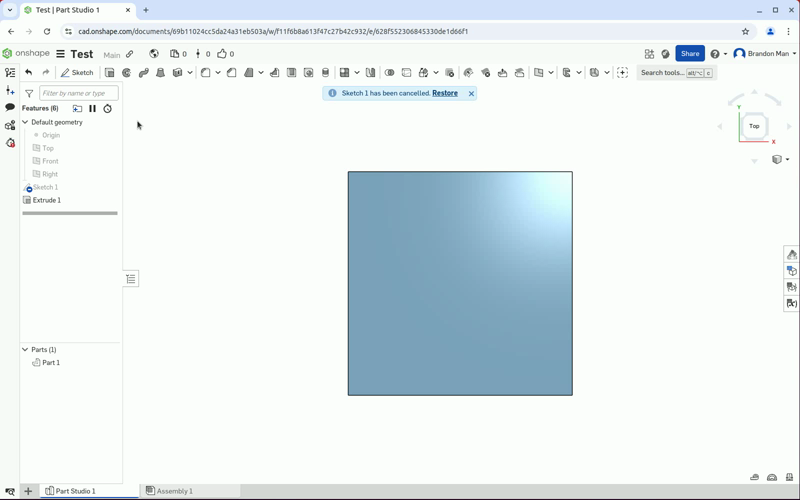
key(shift+h)
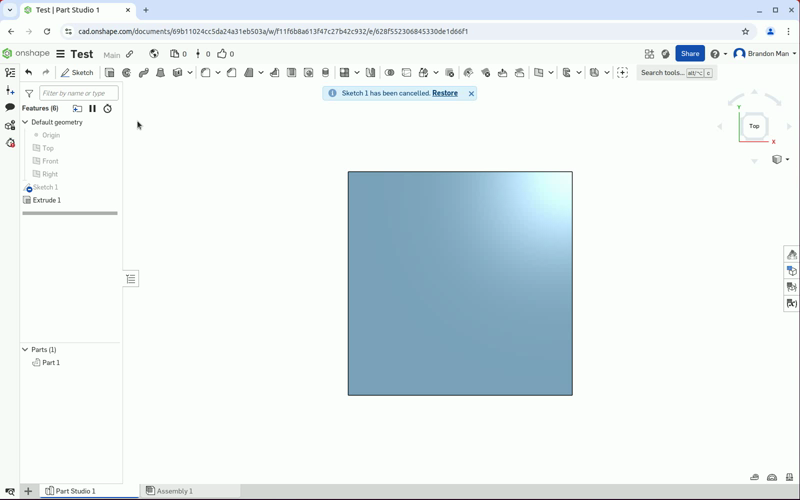
mouse_move(73, 189)
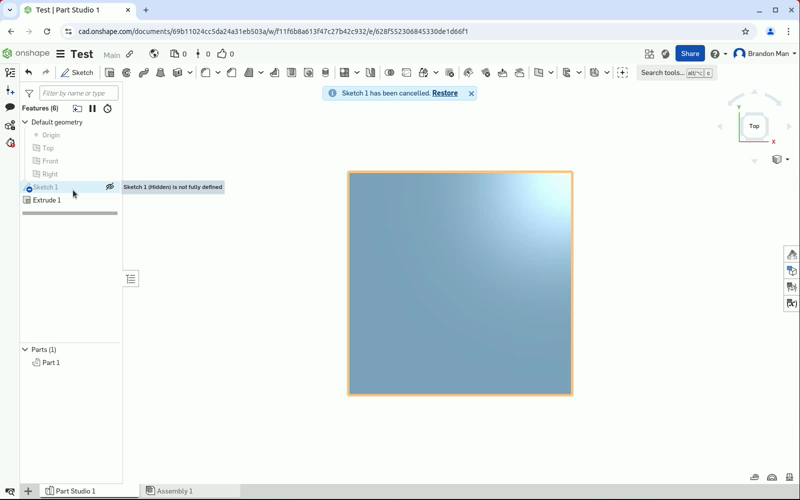
click(73, 189)
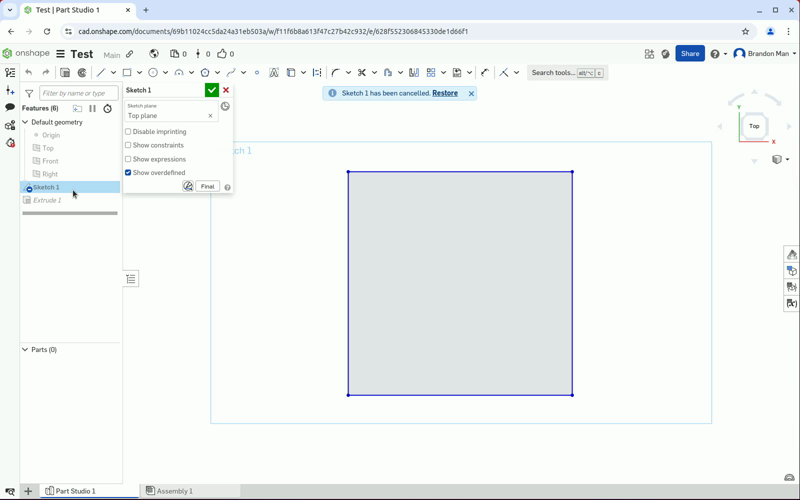
mouse_move(229, 92)
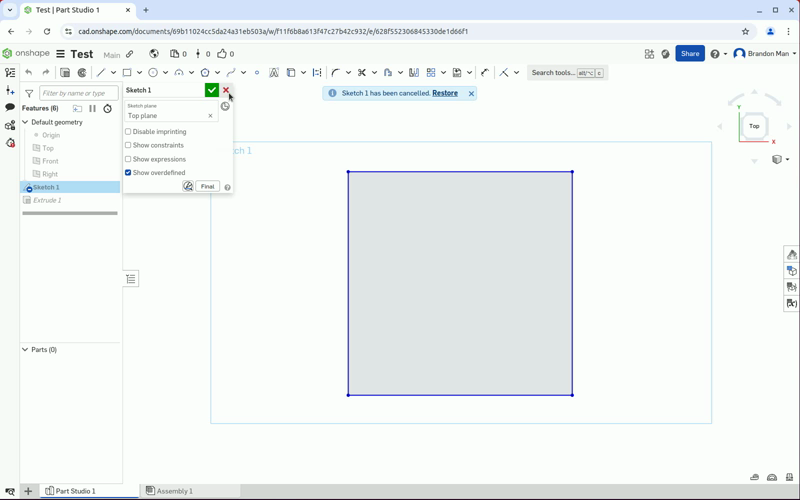
click(229, 92)
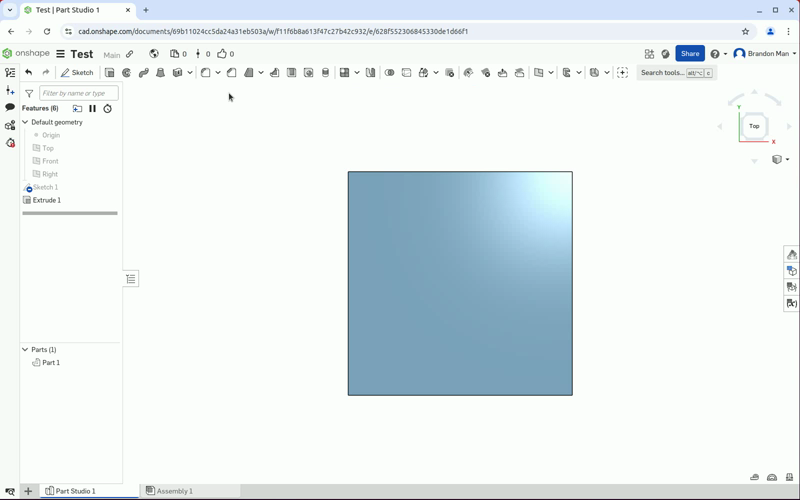
mouse_move(541, 75)
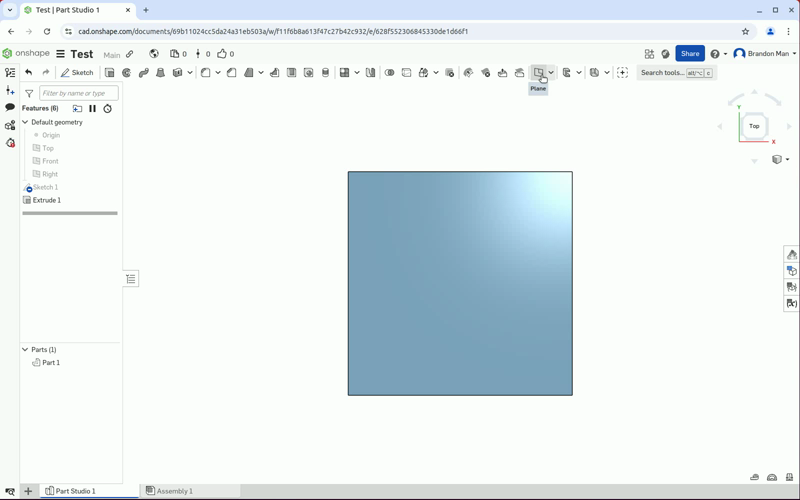
click(541, 75)
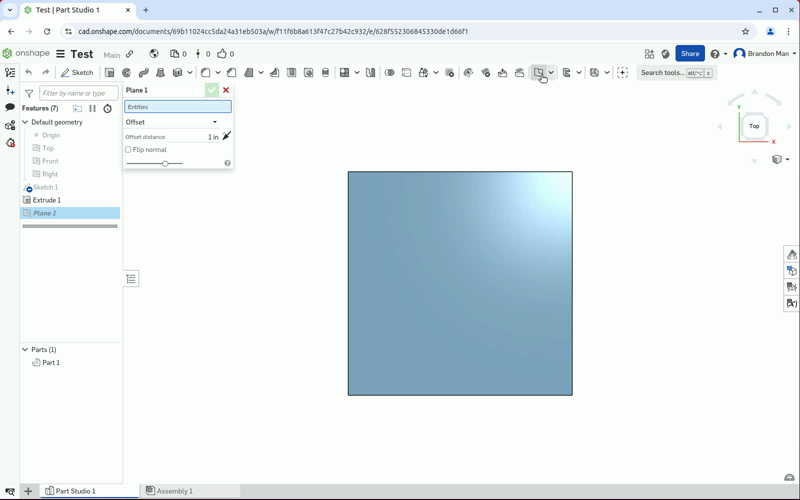
mouse_move(73, 150)
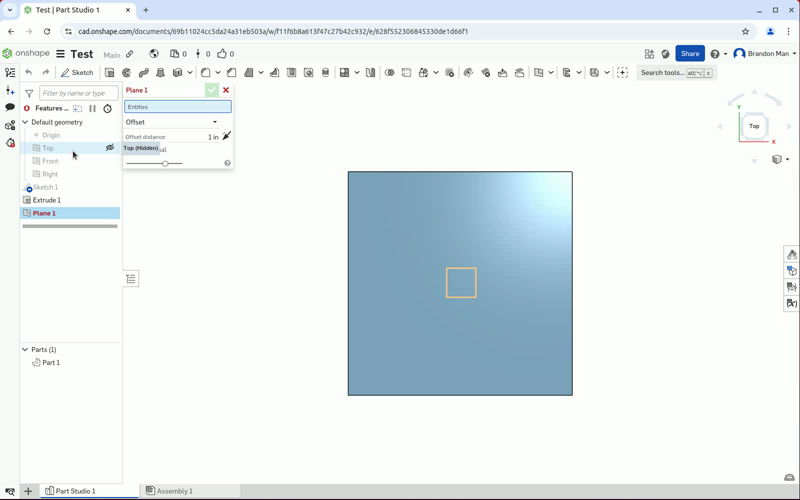
click(73, 150)
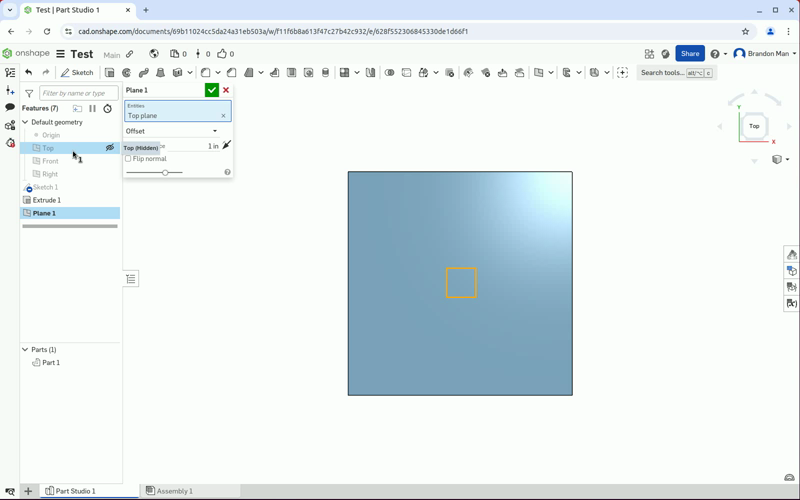
key(tab, 2)
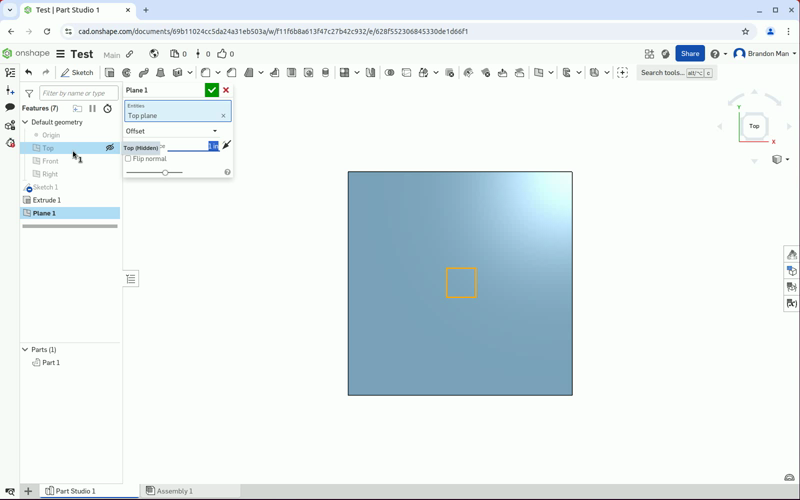
text(1.91)
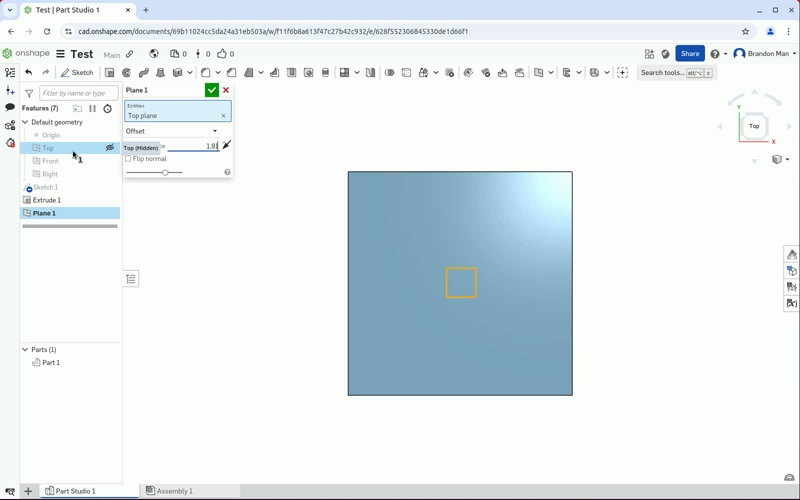
key(enter, 2)
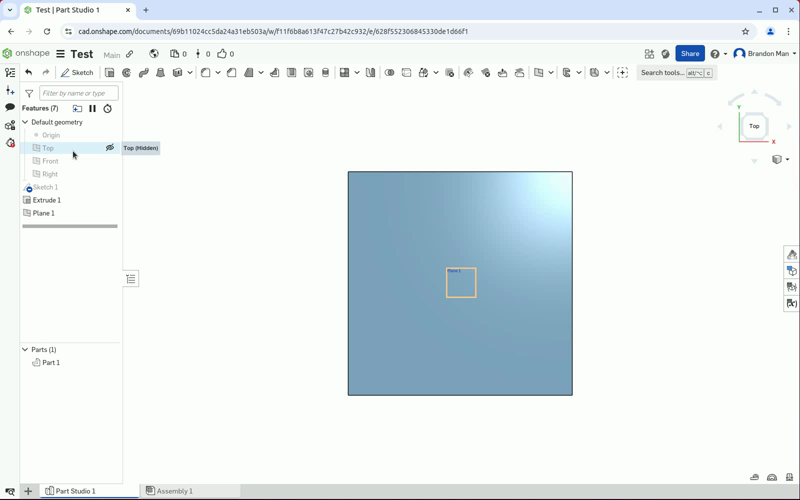
key(shift+s)
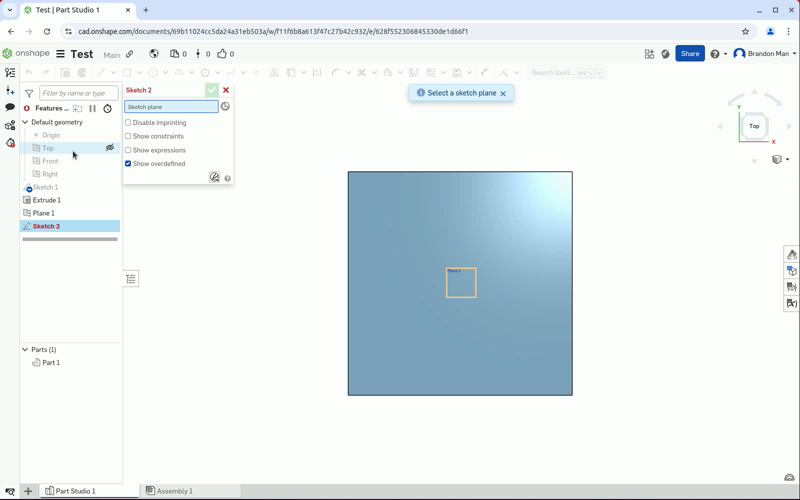
mouse_move(73, 215)
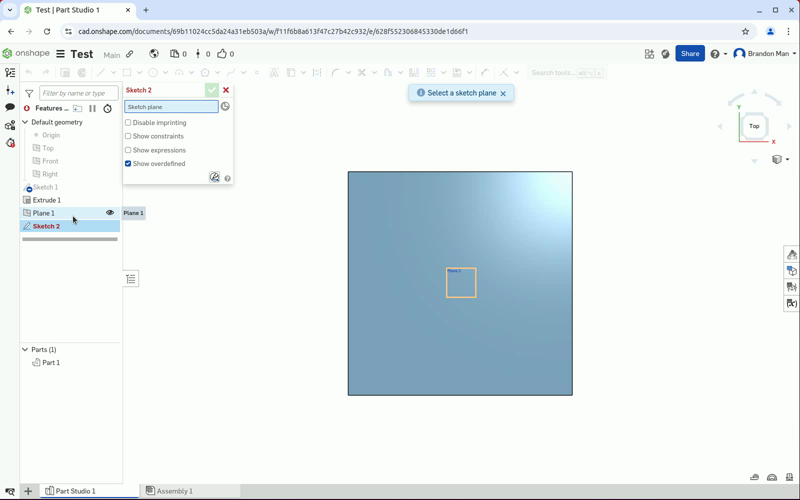
click(73, 215)
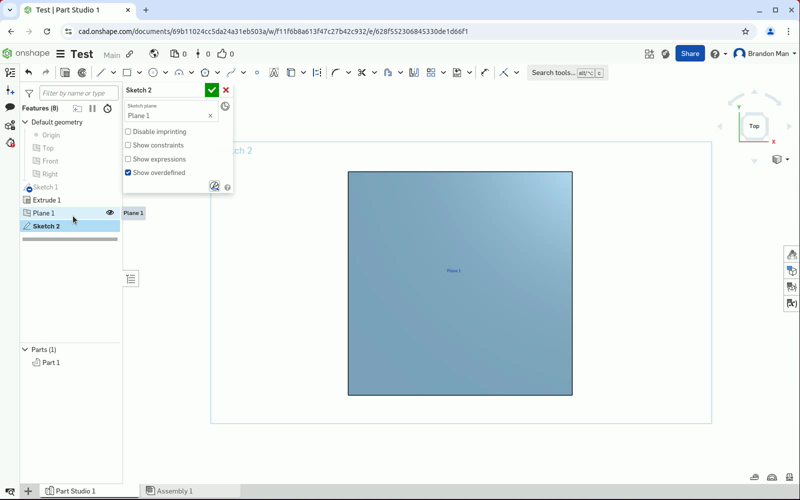
mouse_move(73, 352)
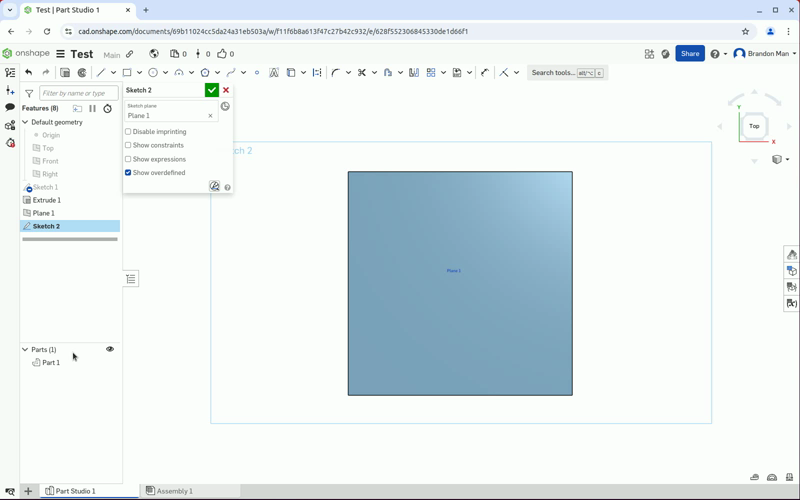
key(y)
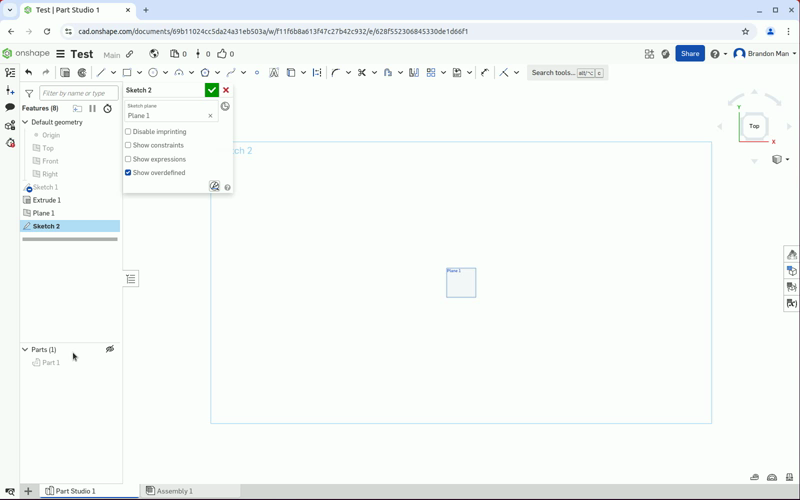
key(l)
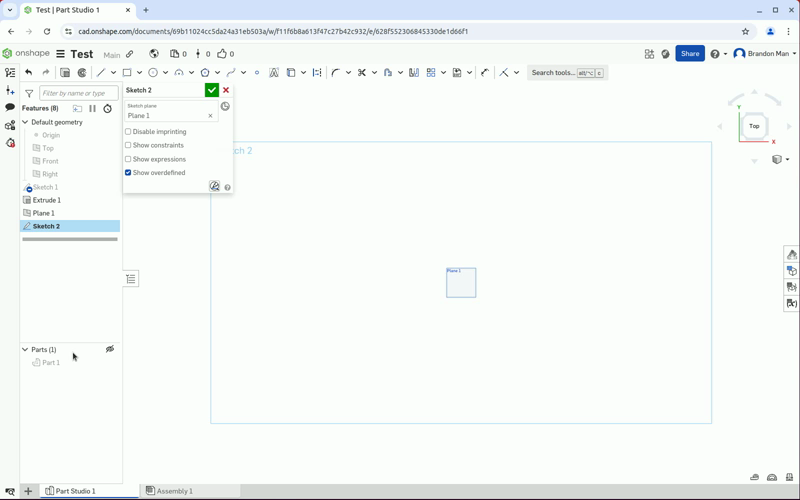
key_down(shift)
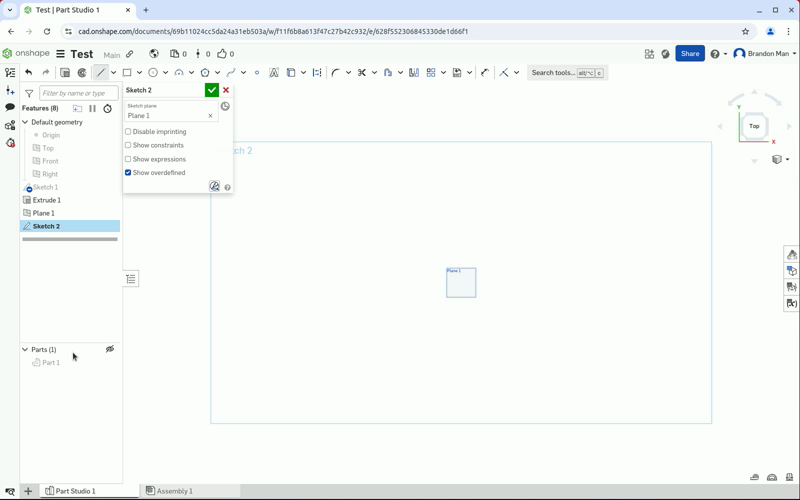
mouse_move(350, 393)
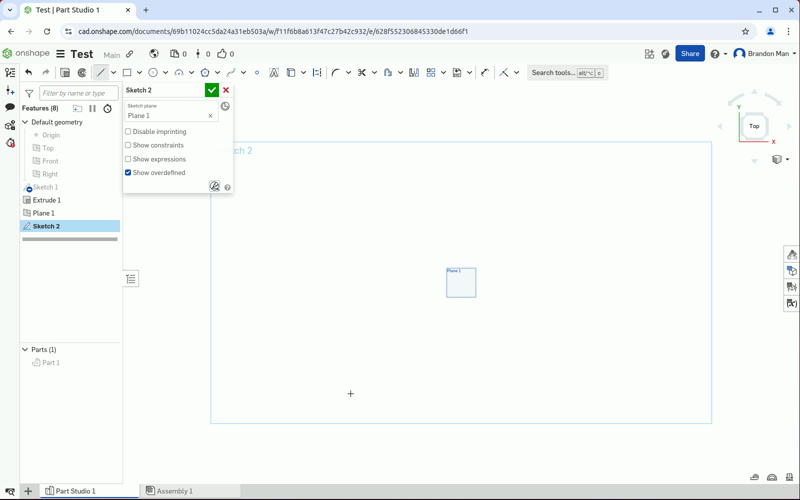
click(350, 393)
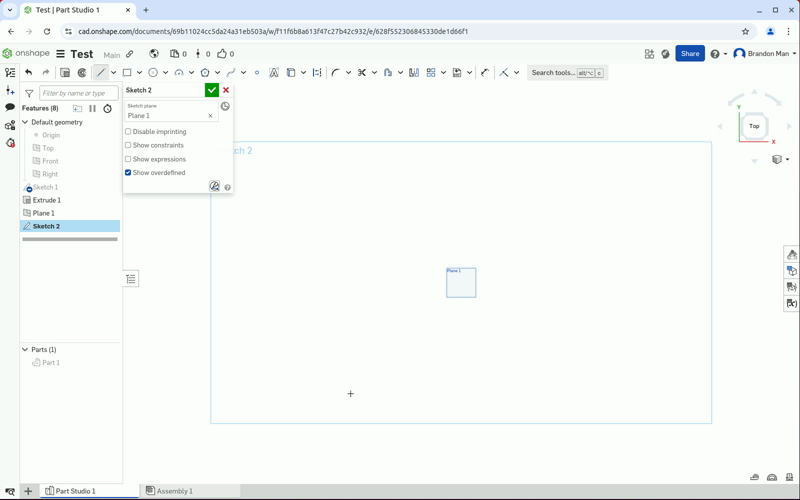
key_up(shift)
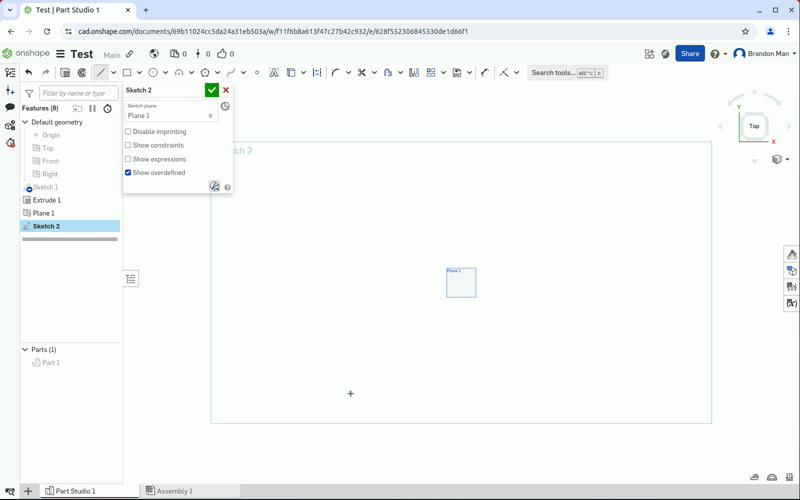
key_down(shift)
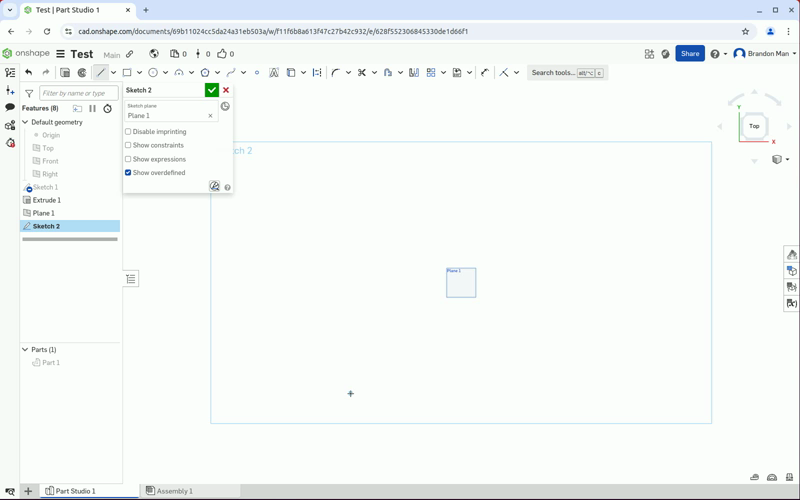
mouse_move(570, 393)
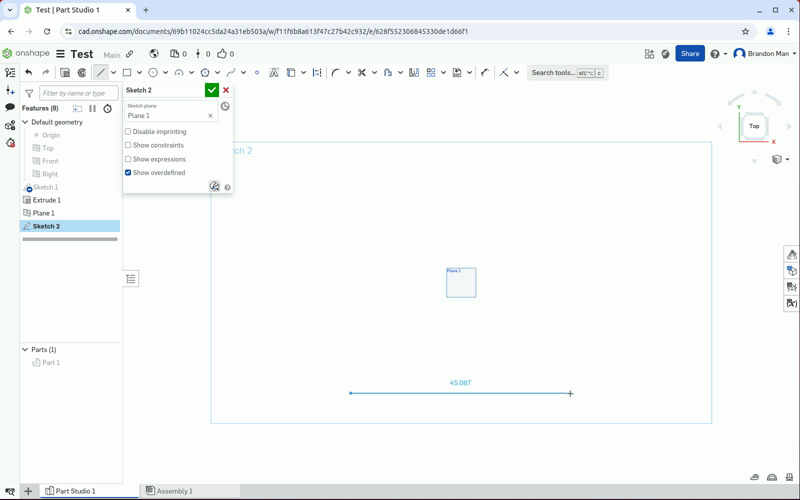
click(570, 393)
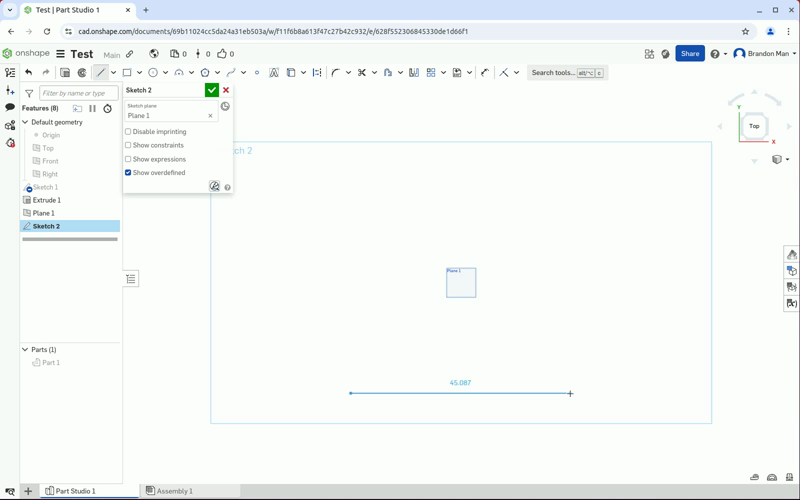
key_up(shift)
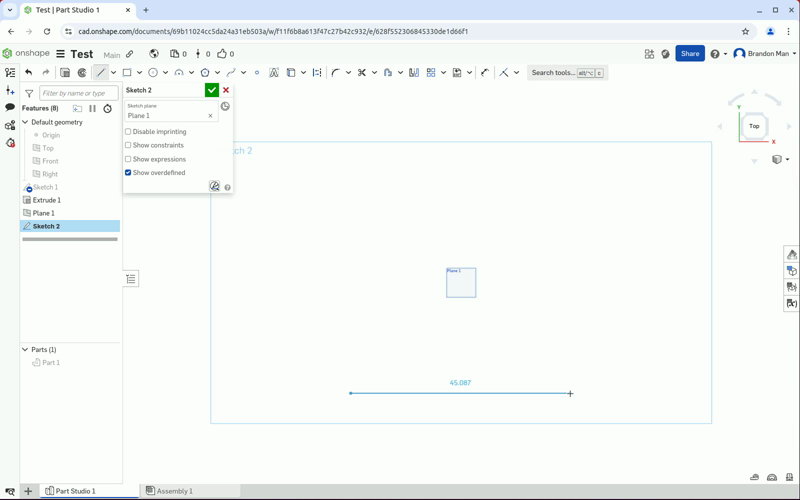
key_down(shift)
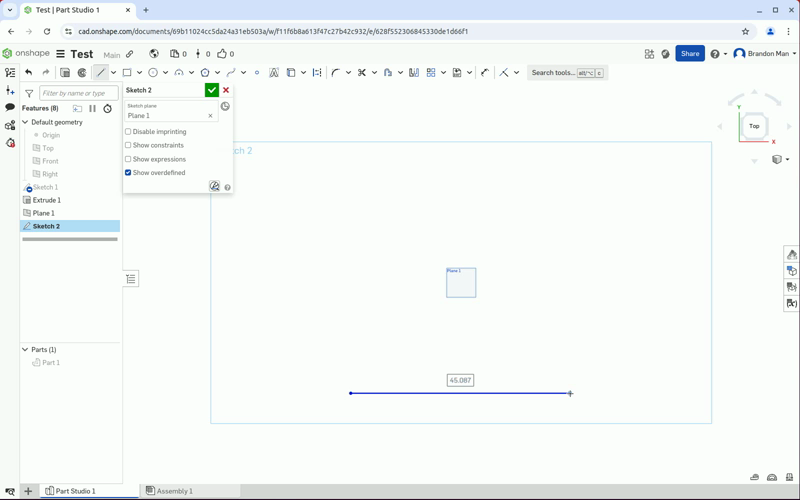
mouse_move(570, 173)
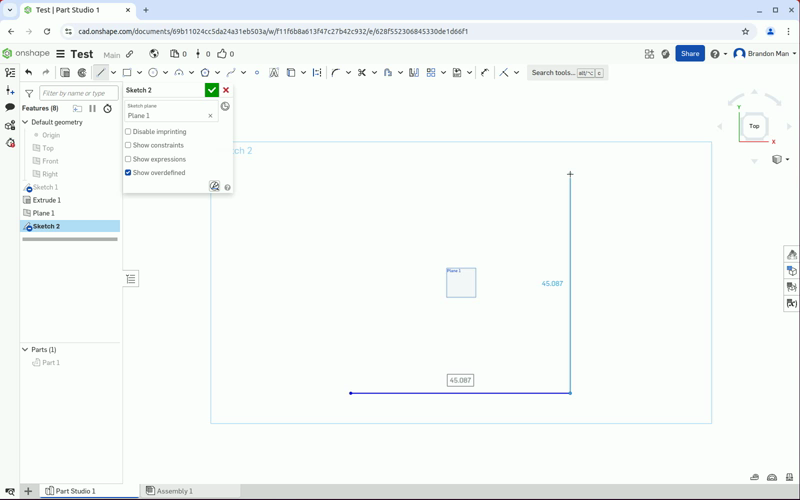
click(570, 173)
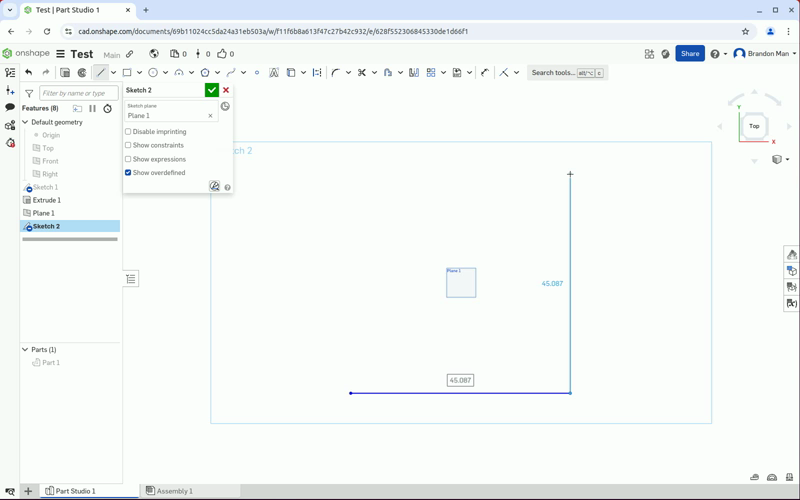
key_up(shift)
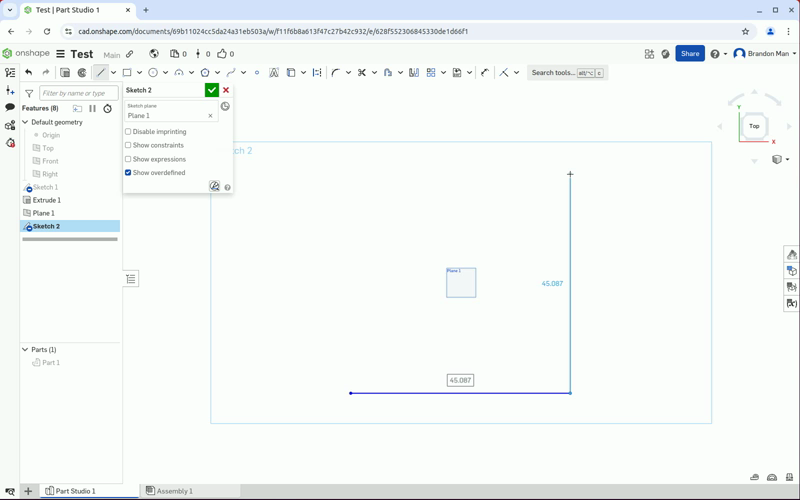
key_down(shift)
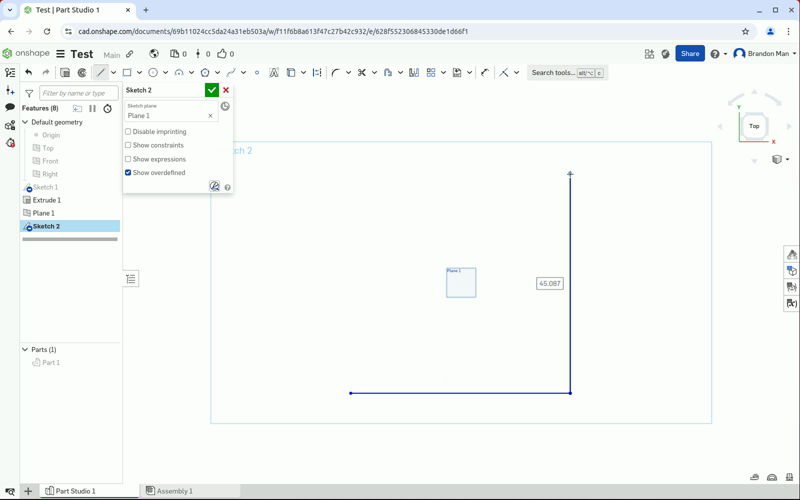
mouse_move(350, 173)
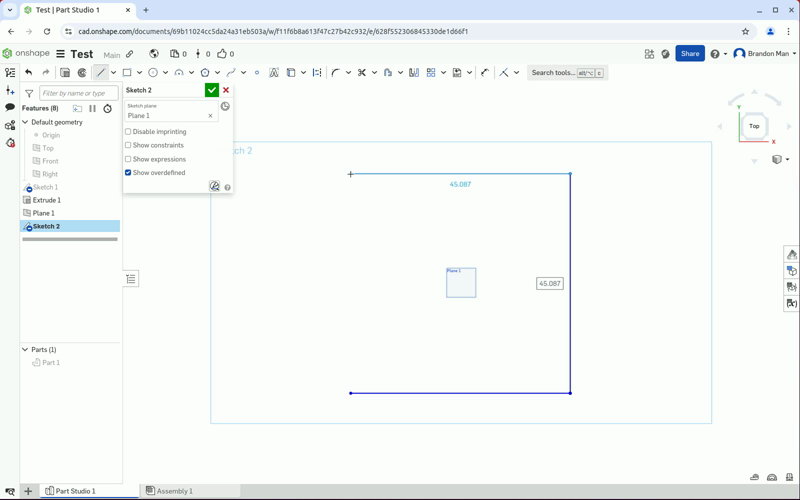
click(350, 173)
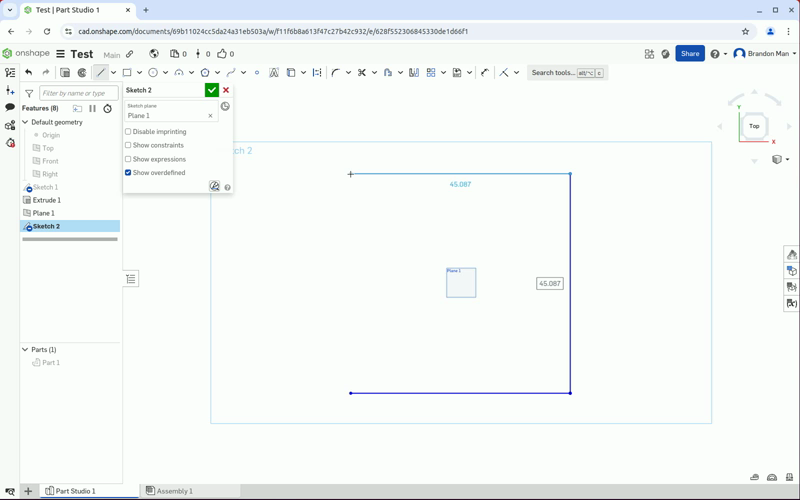
key_up(shift)
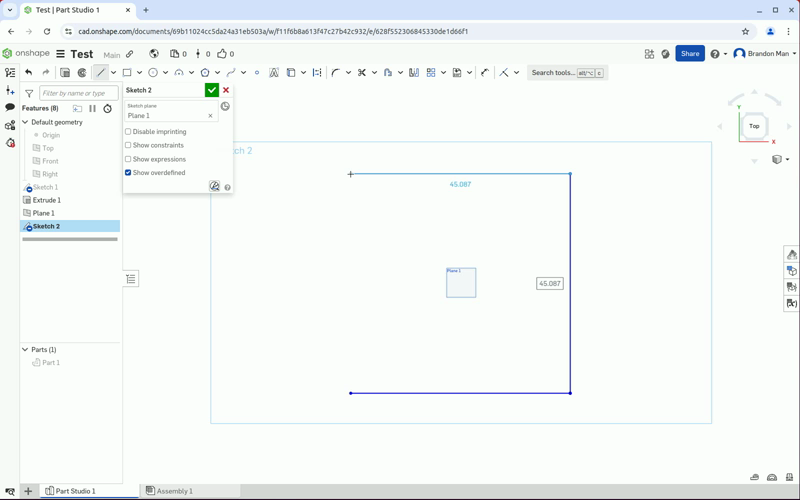
key_down(shift)
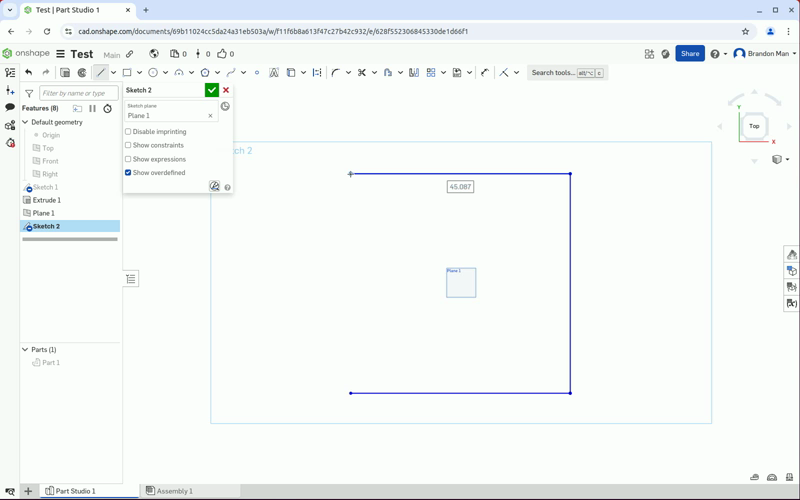
mouse_move(350, 393)
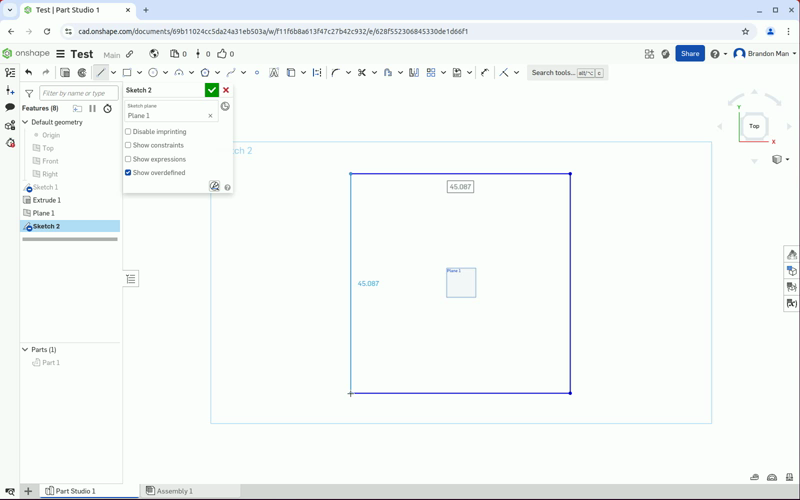
key_up(shift)
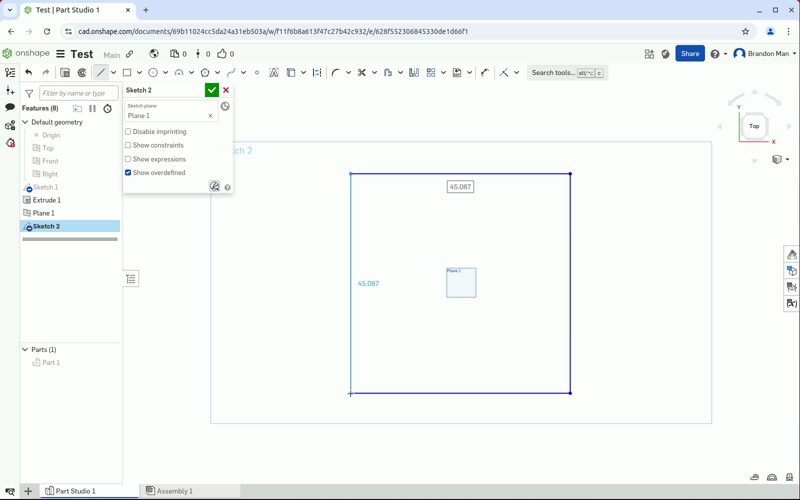
click(350, 393)
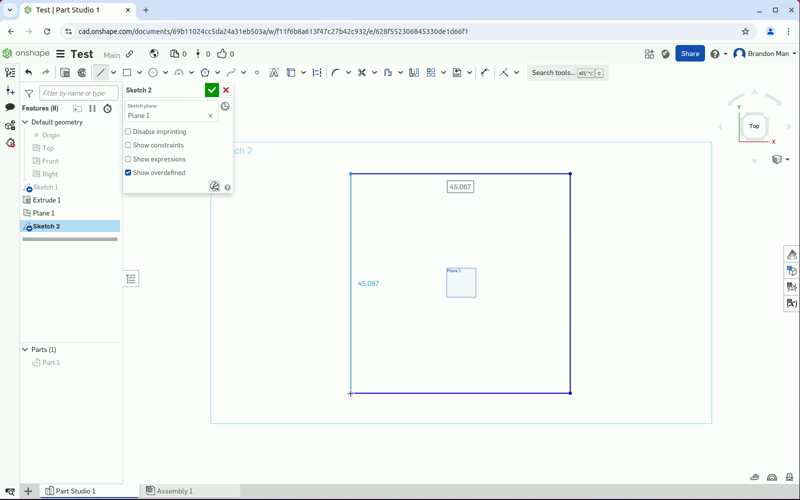
key(esc)
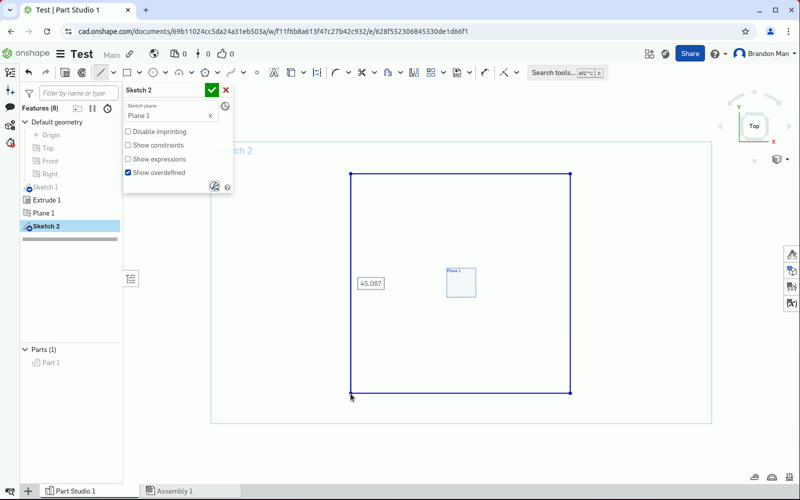
mouse_move(444, 360)
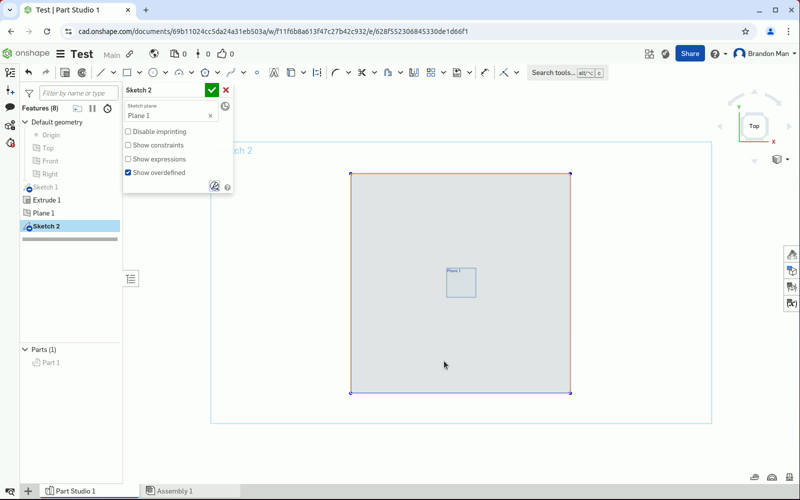
click(444, 360)
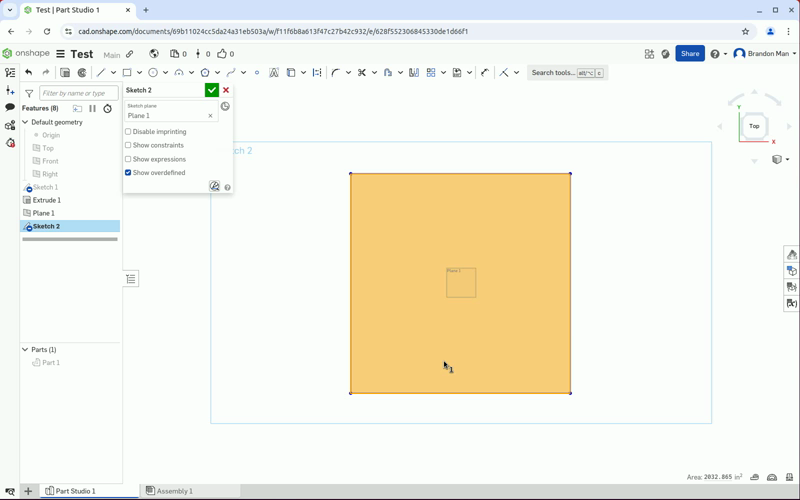
mouse_move(73, 352)
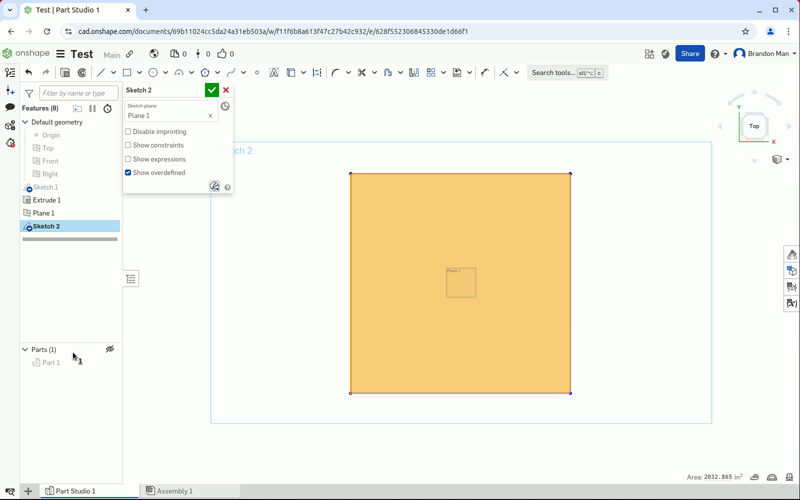
key(shift+y)
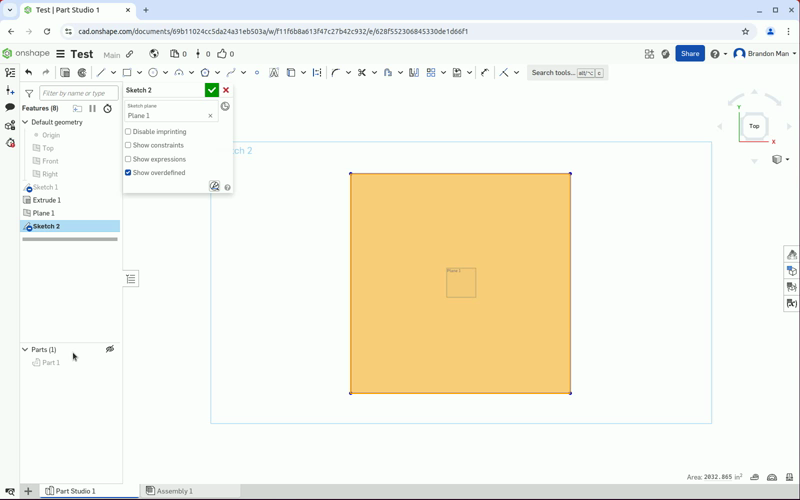
key(shift+e)
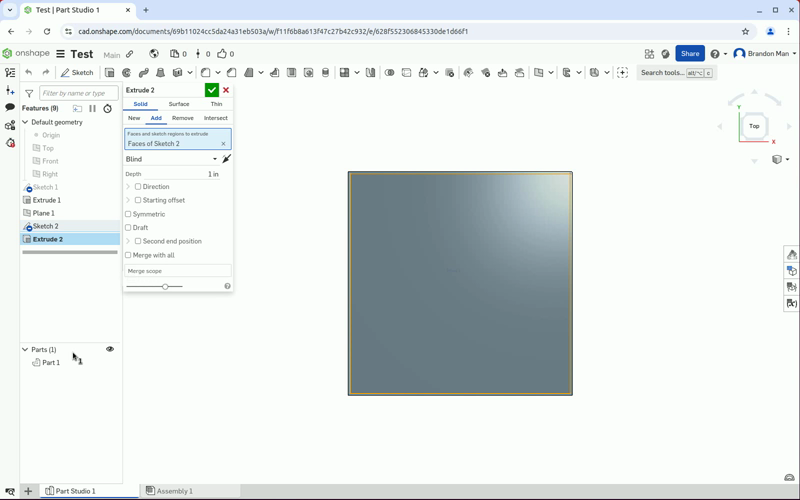
mouse_move(143, 106)
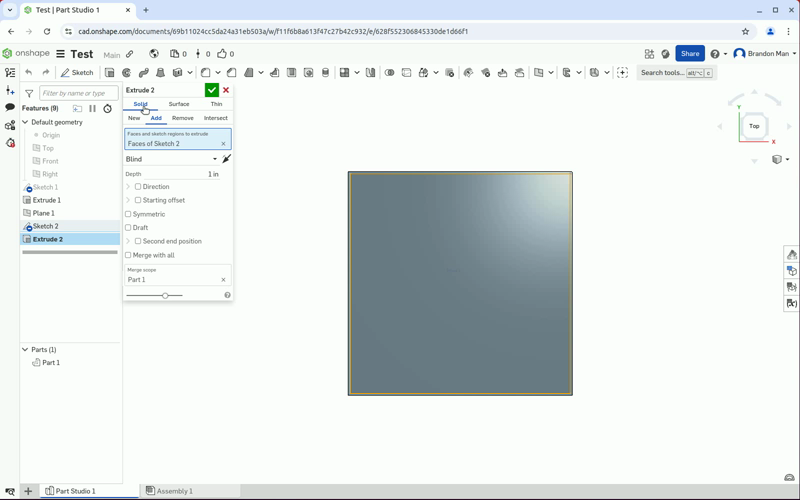
click(143, 106)
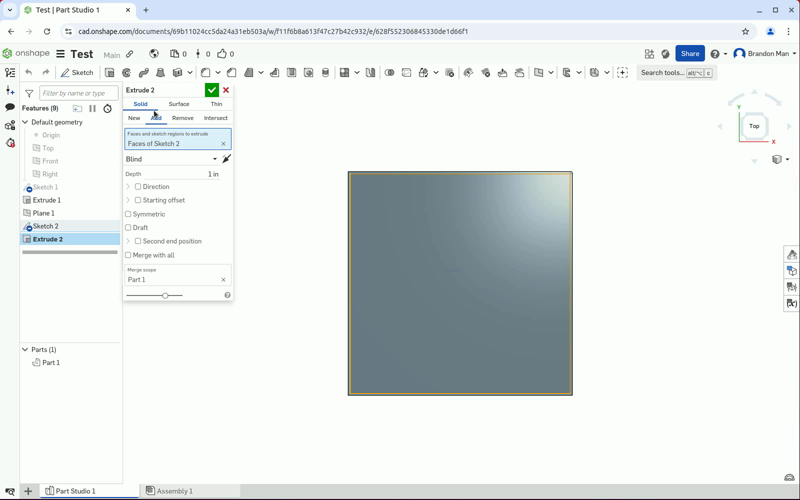
mouse_move(186, 120)
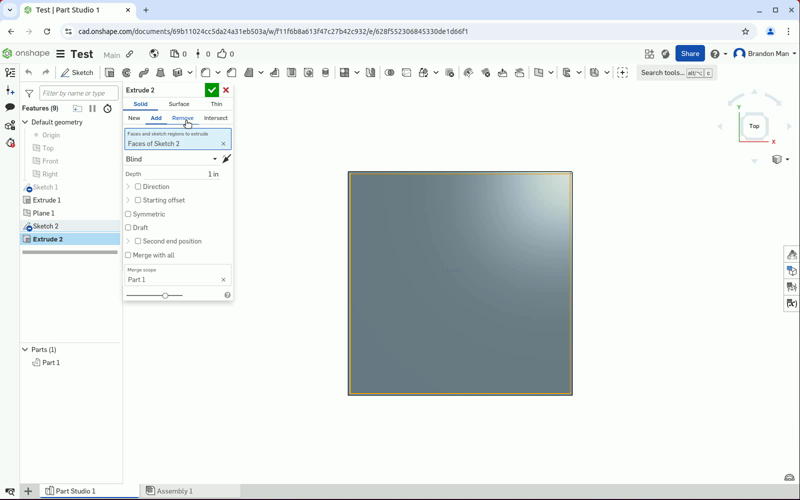
click(186, 120)
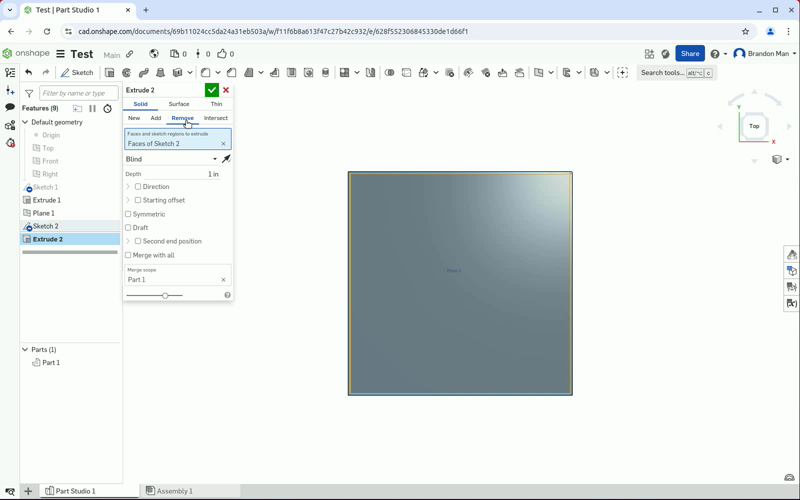
key(tab, 4)
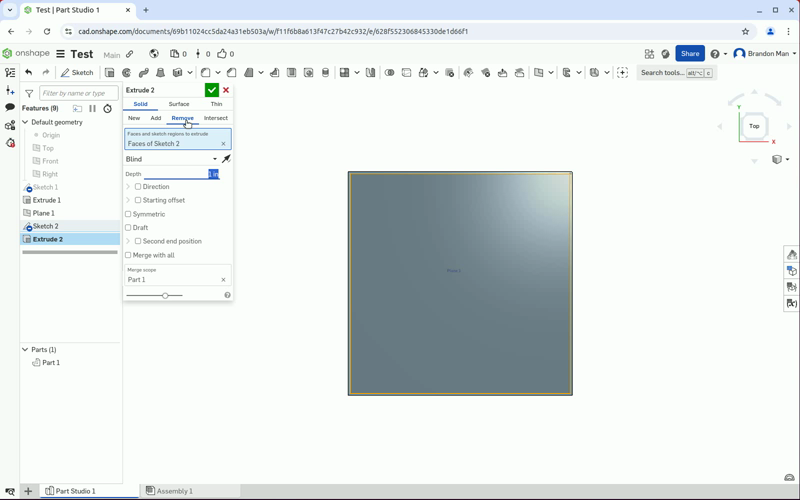
text(0.963)
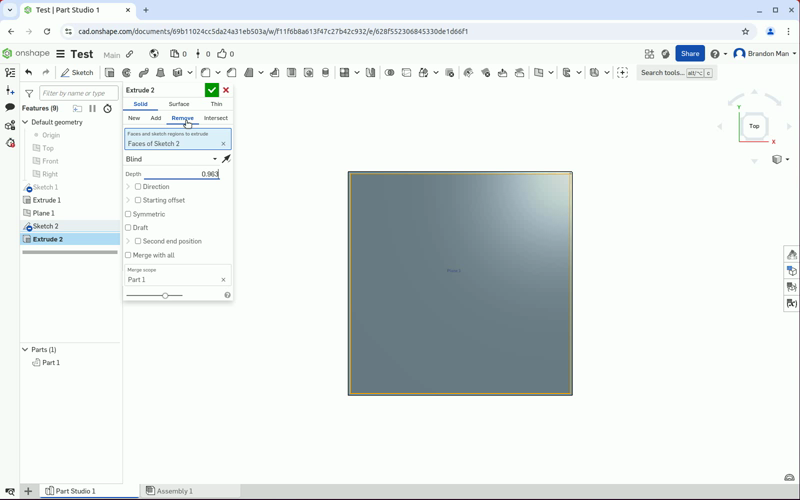
key(tab, 6)
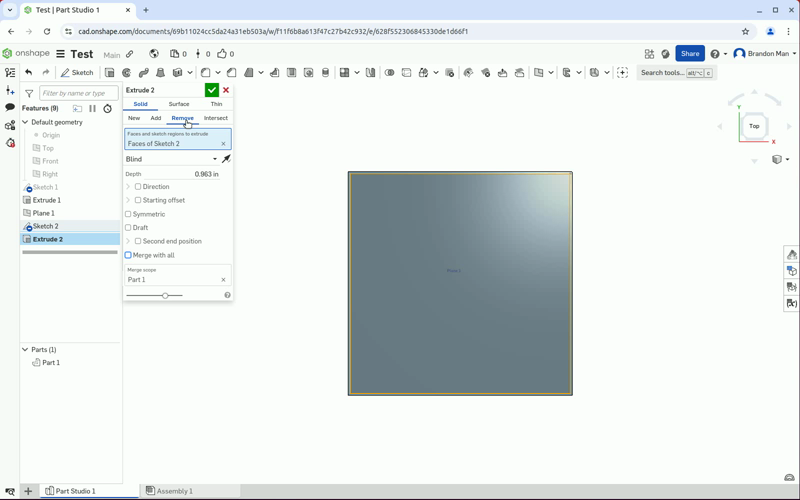
key(space)
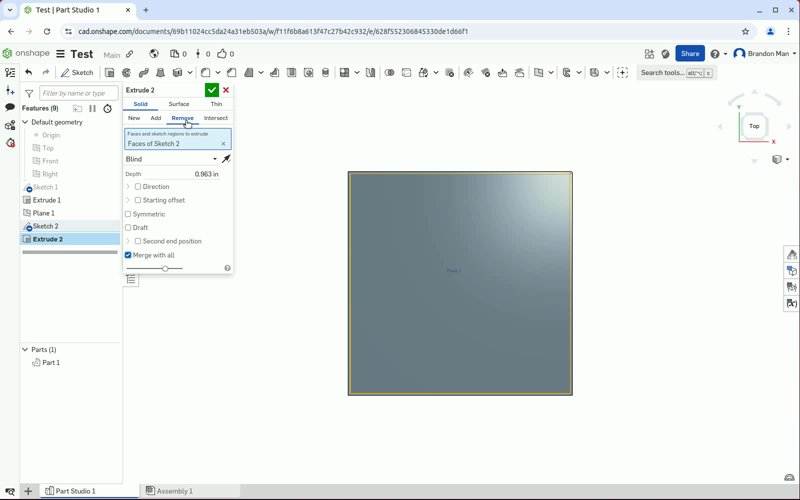
key(enter)
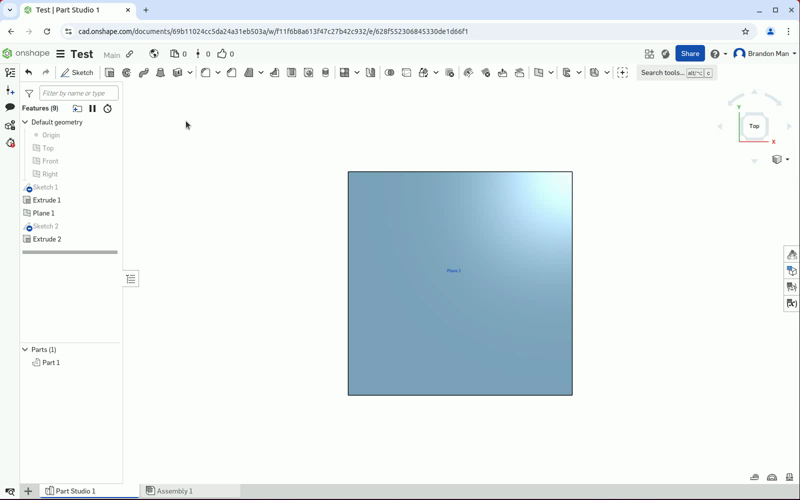
key(shift+h)
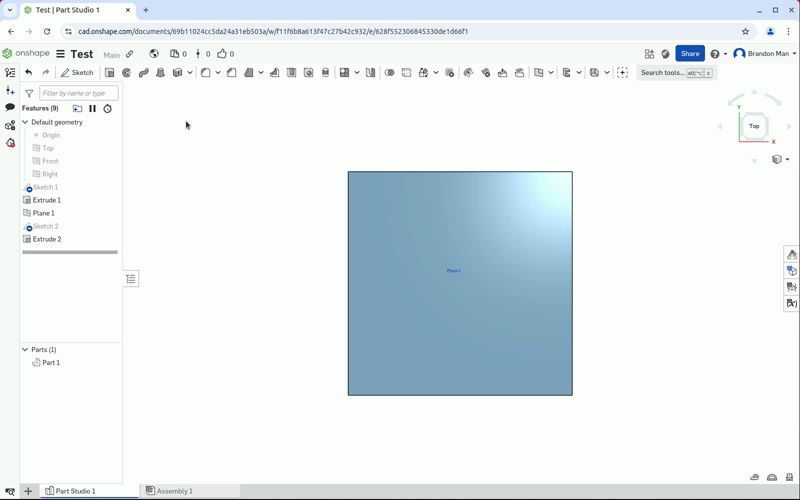
key(shift+h)
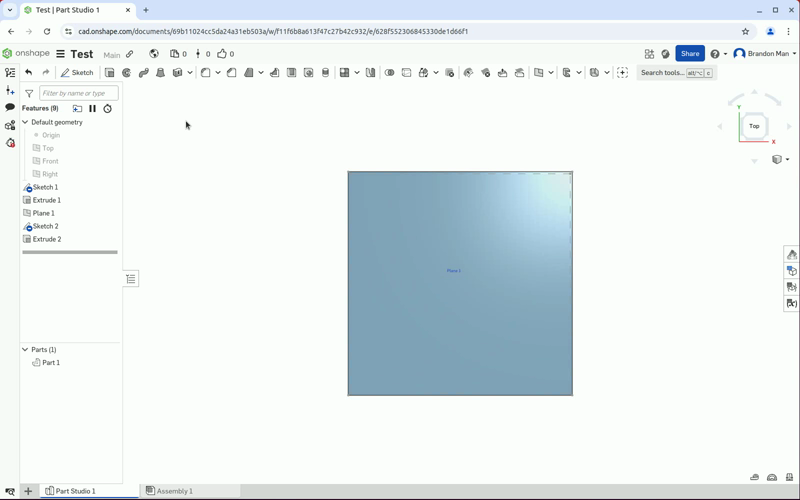
key(shift+7)
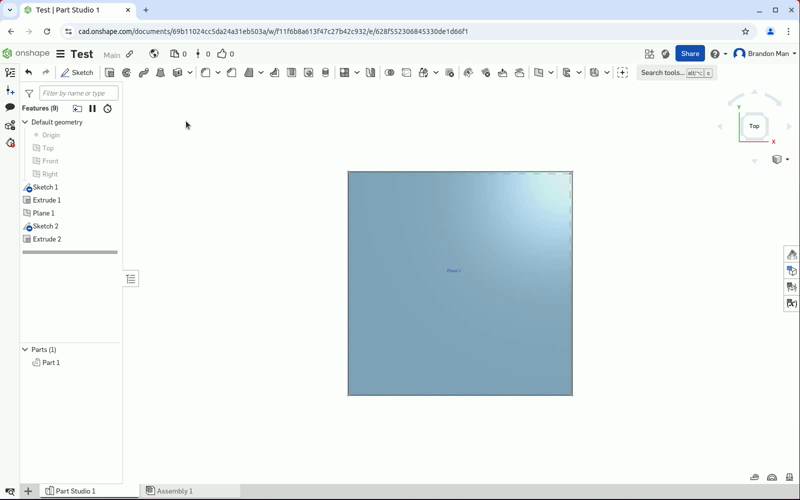
key(up, 3)
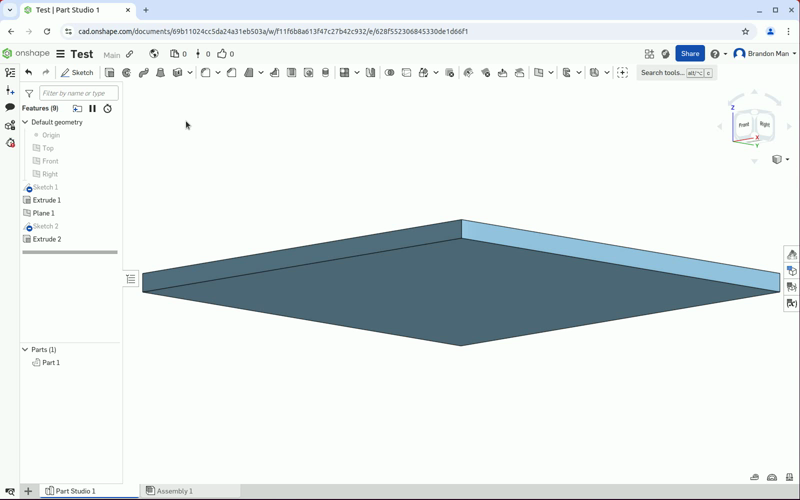
key(left, 3)
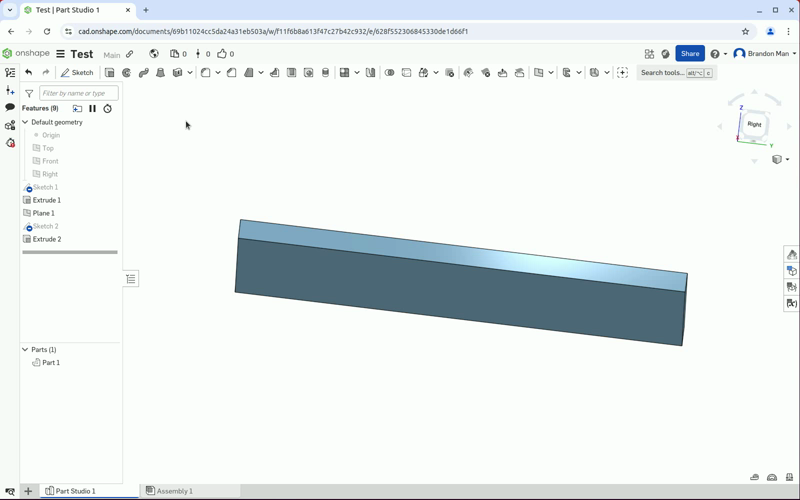
key(right, 3)
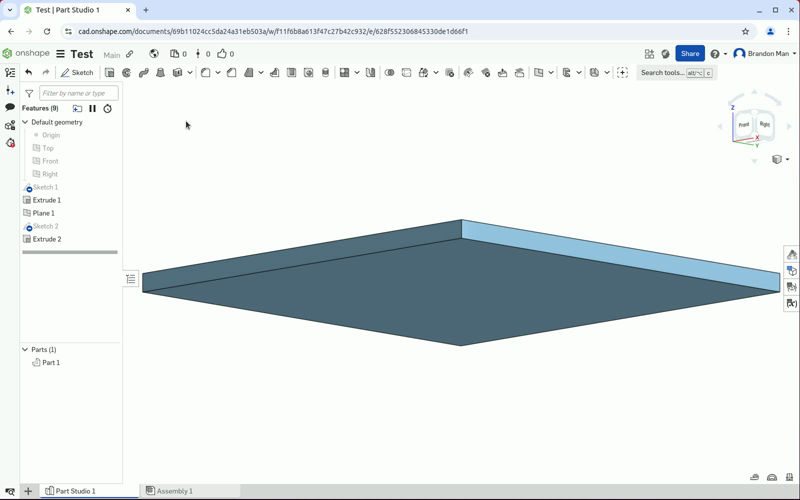
key(down, 3)
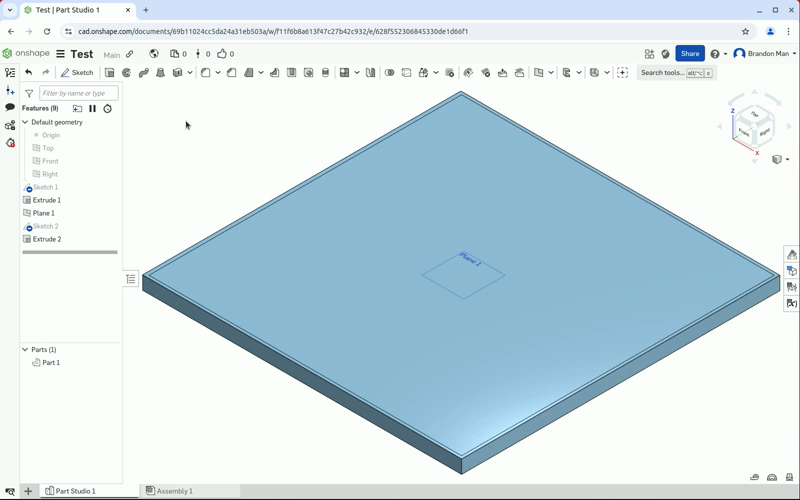
mouse_move(73, 189)
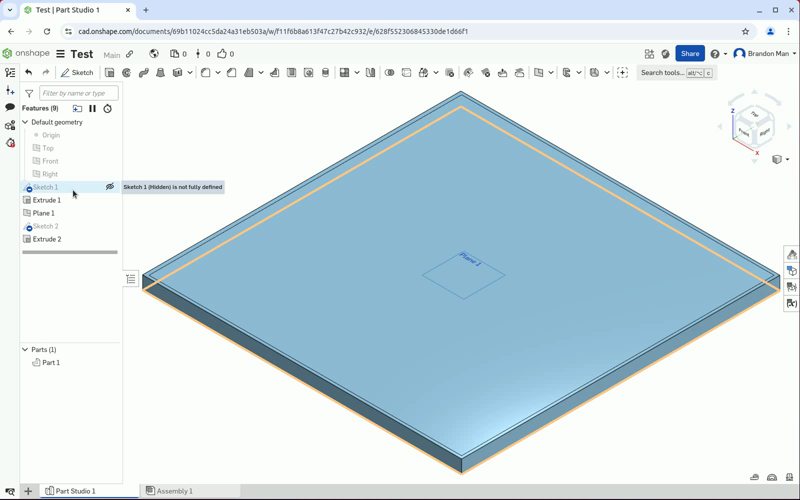
click(73, 189)